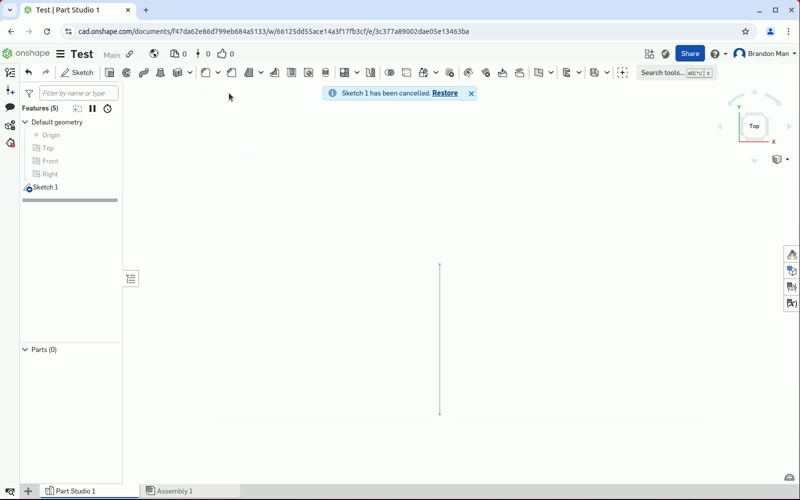
key(shift+h)
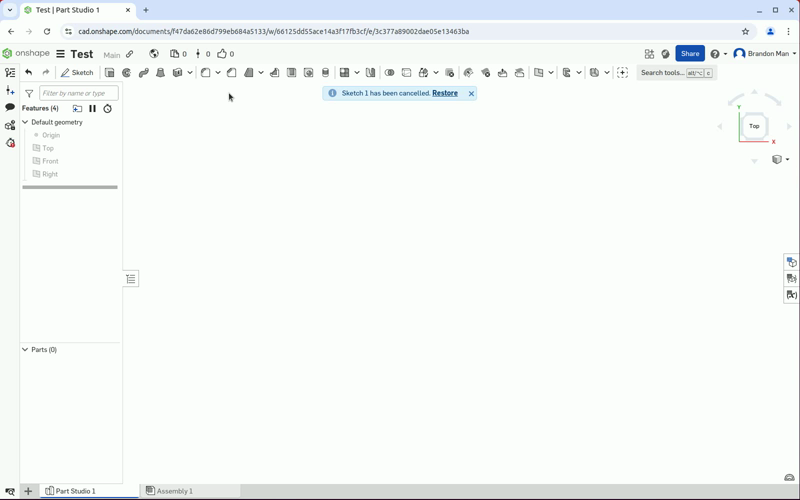
mouse_move(73, 352)
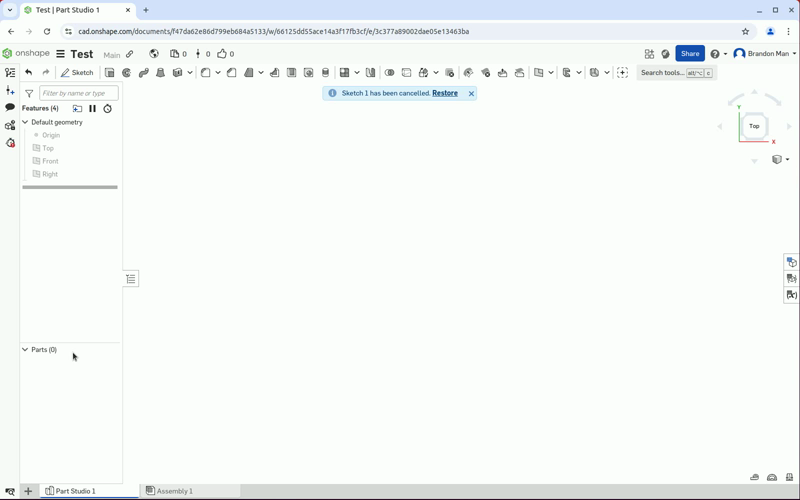
key(y)
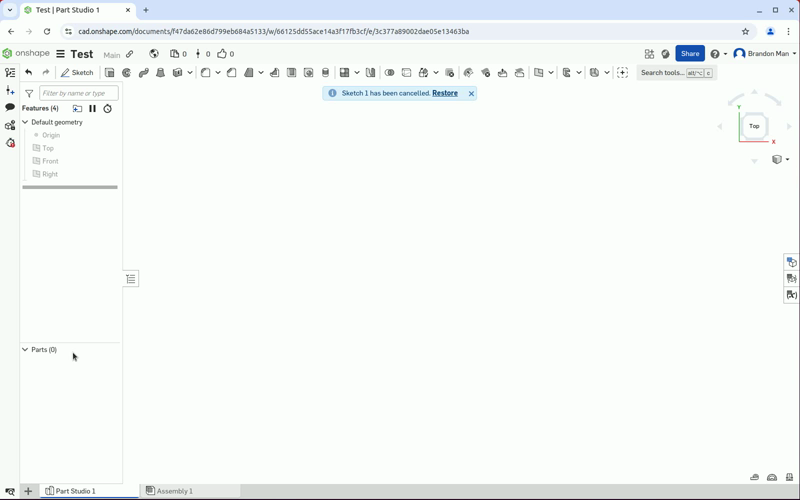
key(shift+p)
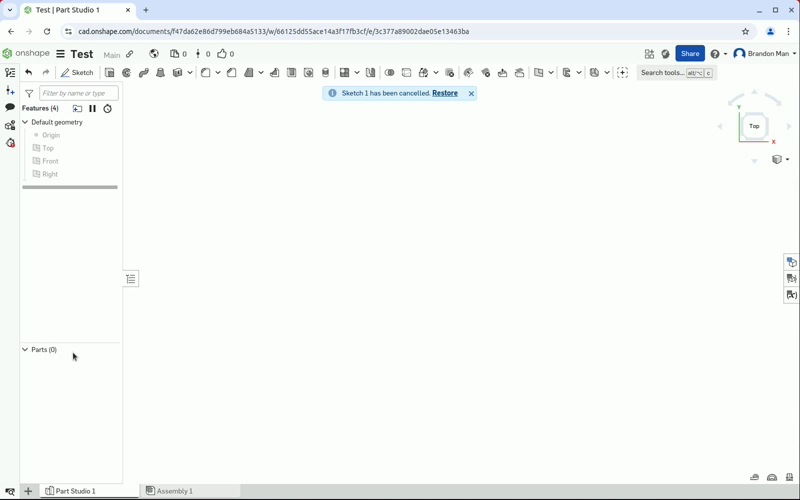
key(space)
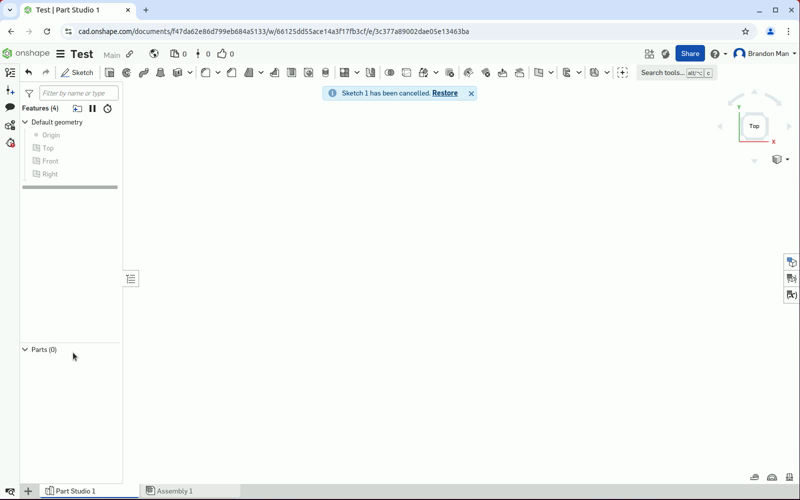
key_down(shift)
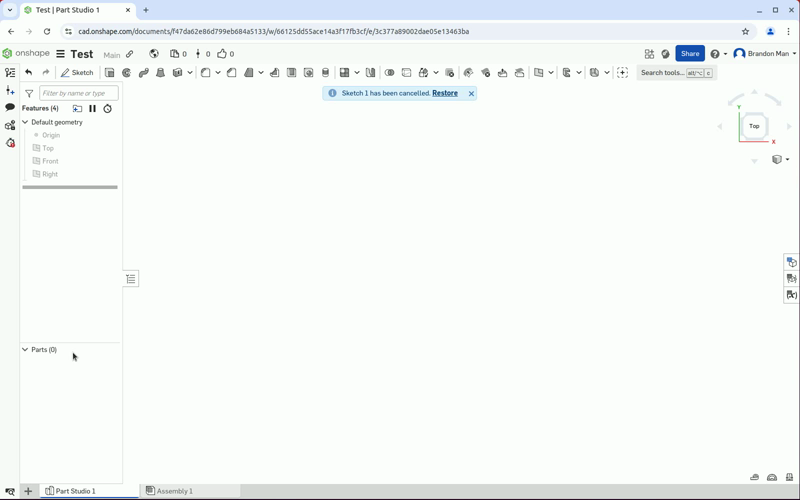
key(up)
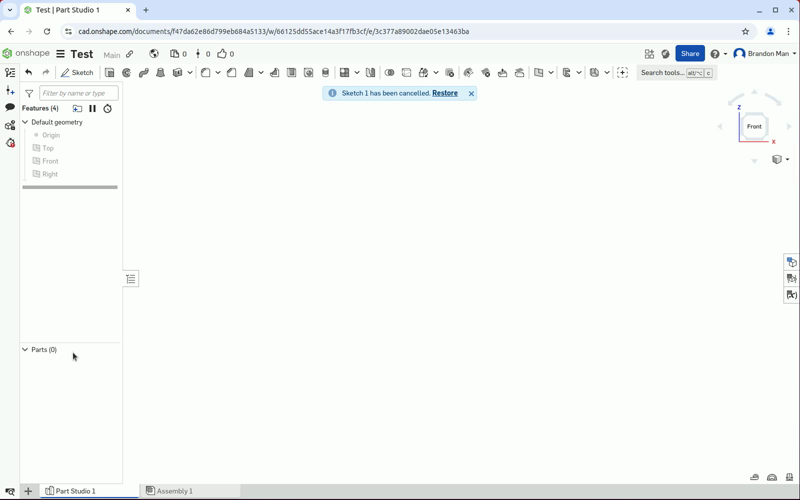
key_up(shift)
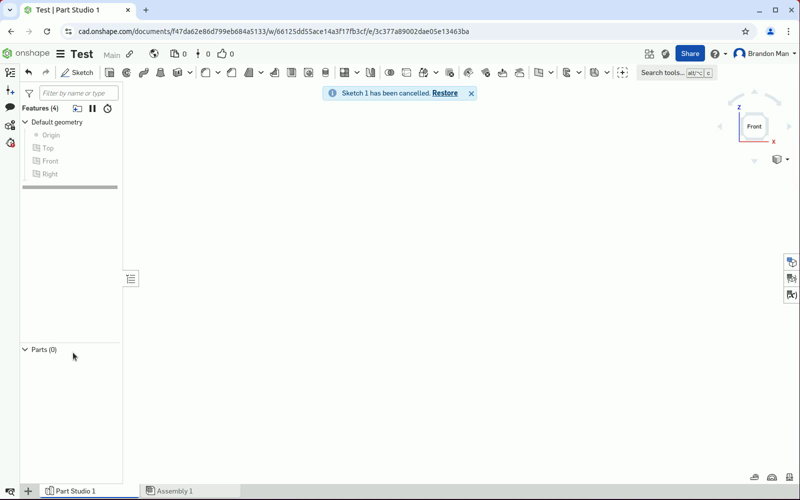
mouse_move(73, 352)
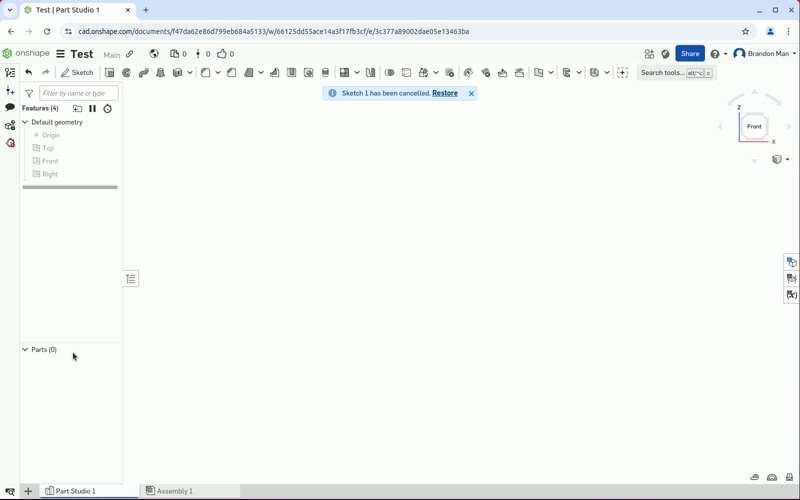
key(shift+y)
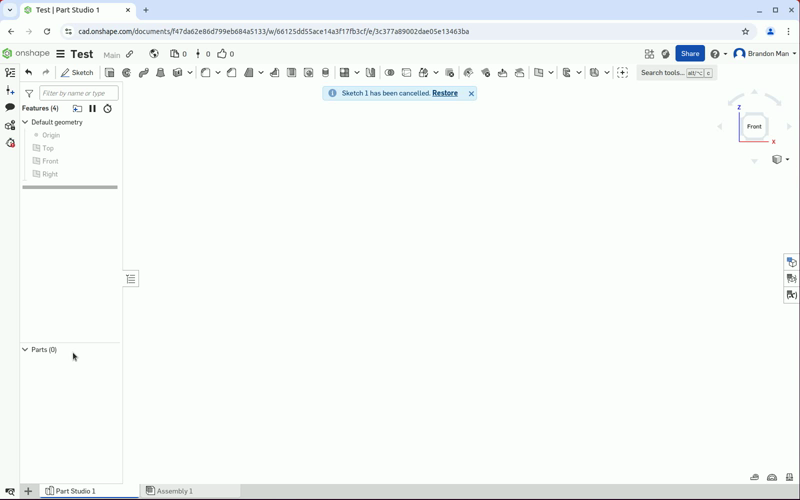
key(shift+s)
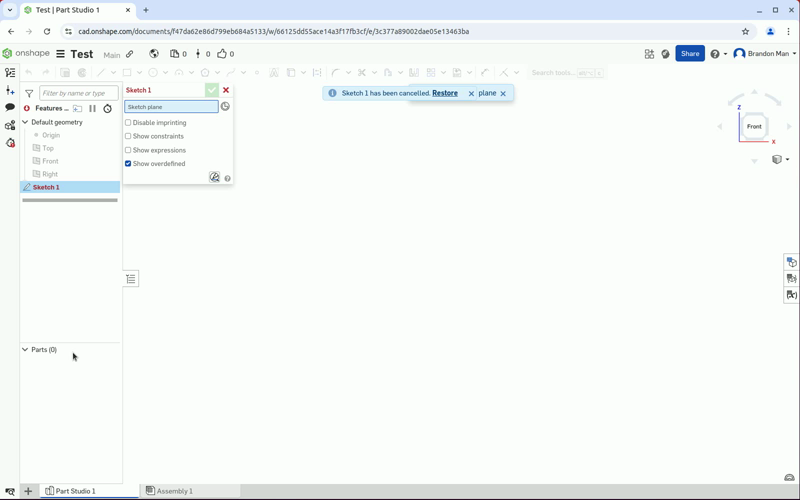
mouse_move(73, 163)
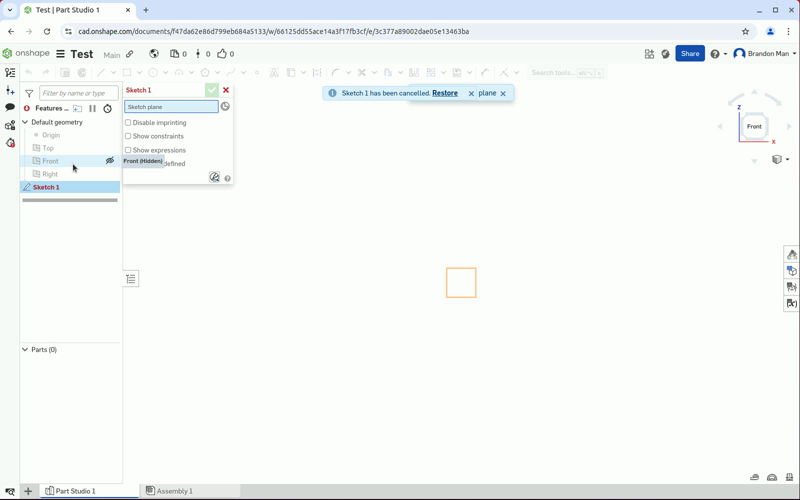
click(73, 163)
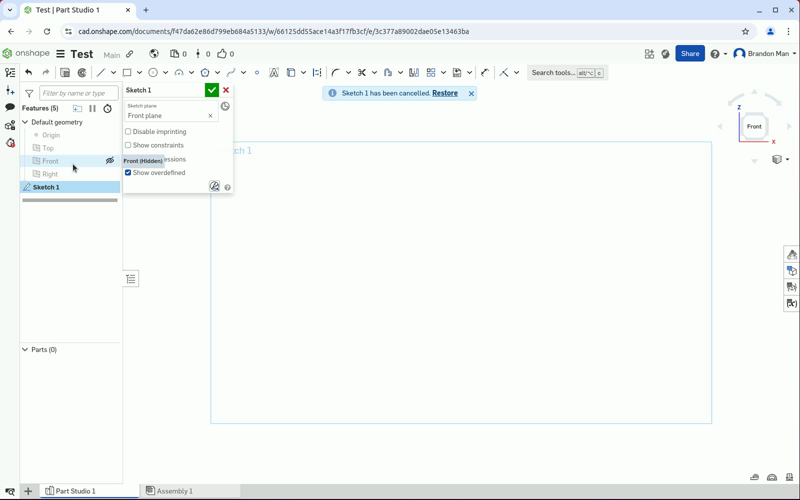
mouse_move(73, 352)
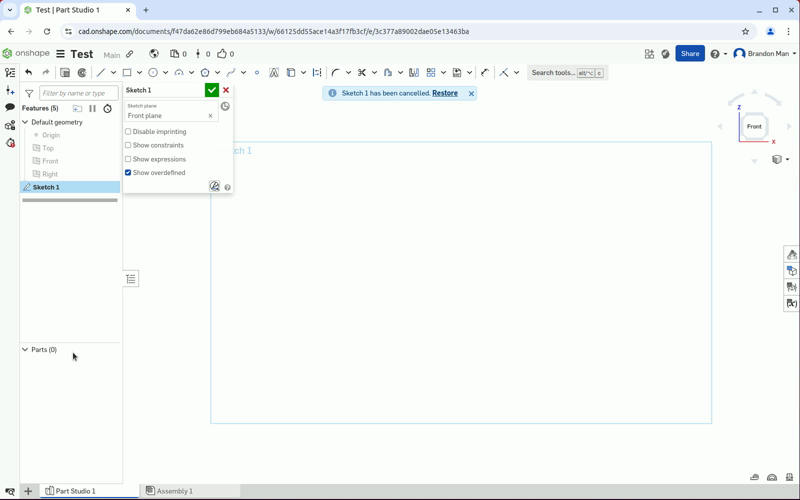
key(y)
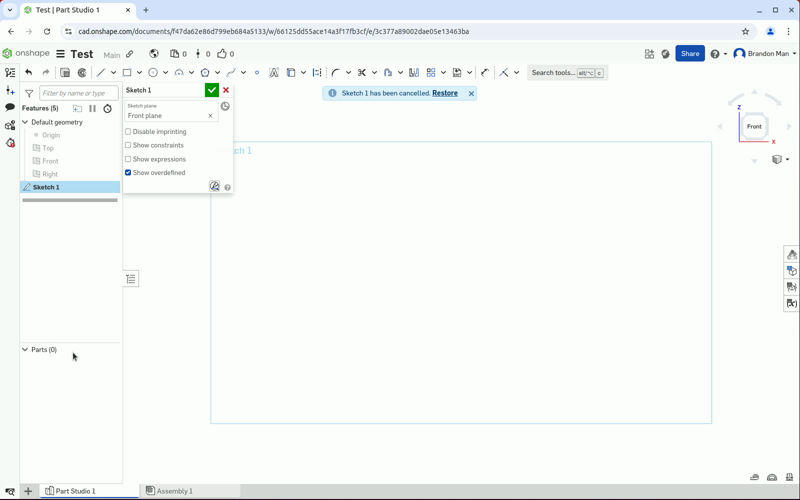
key(c)
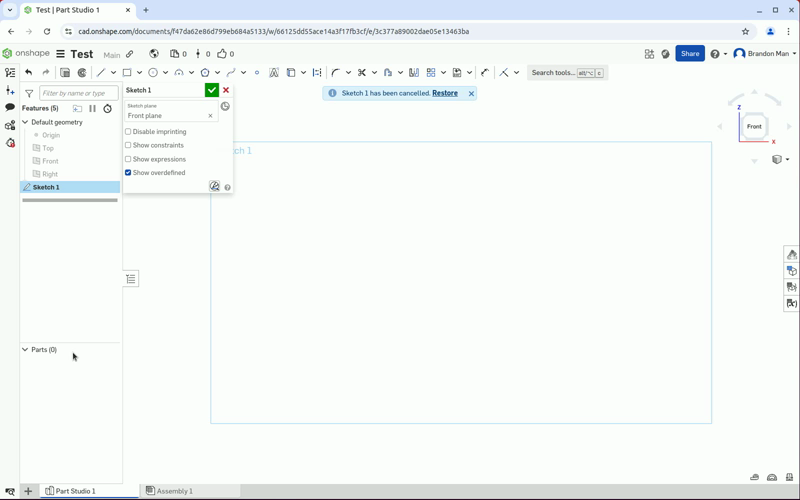
key_down(shift)
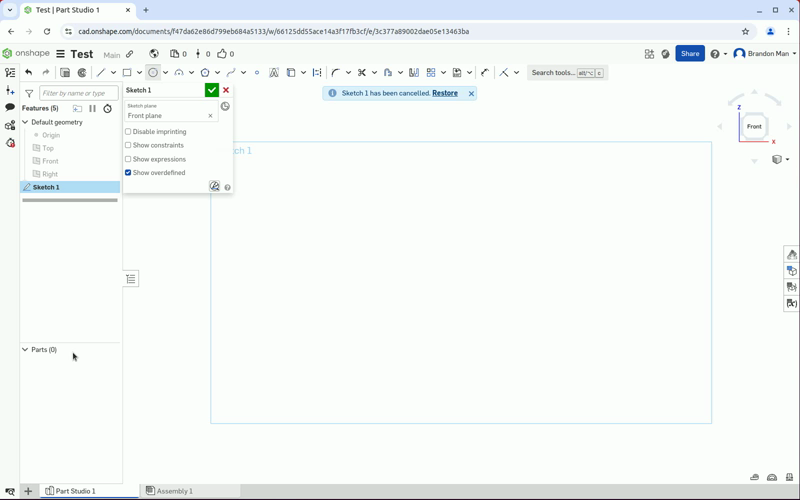
mouse_move(461, 282)
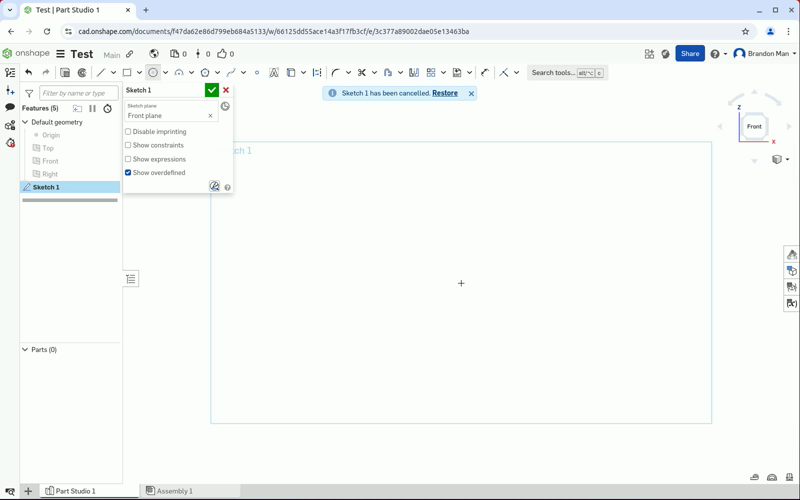
click(461, 282)
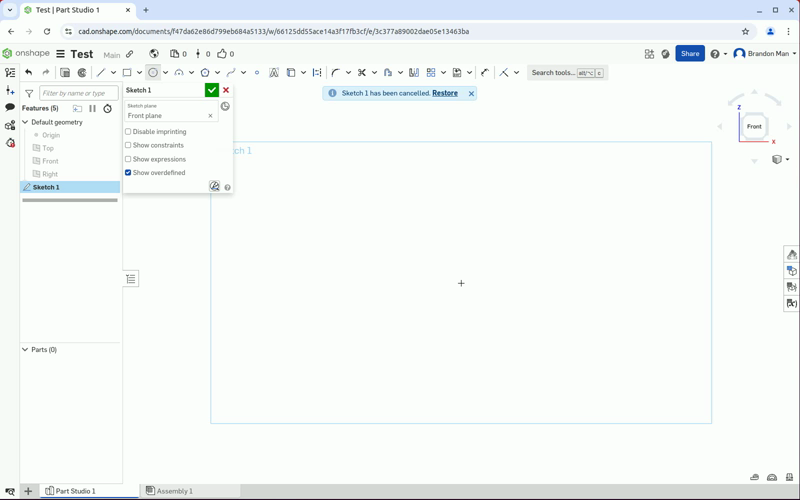
key_up(shift)
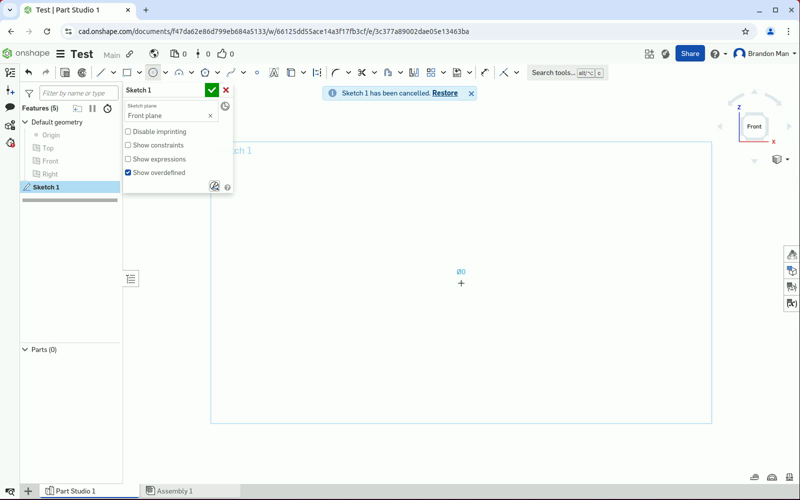
mouse_move(499, 282)
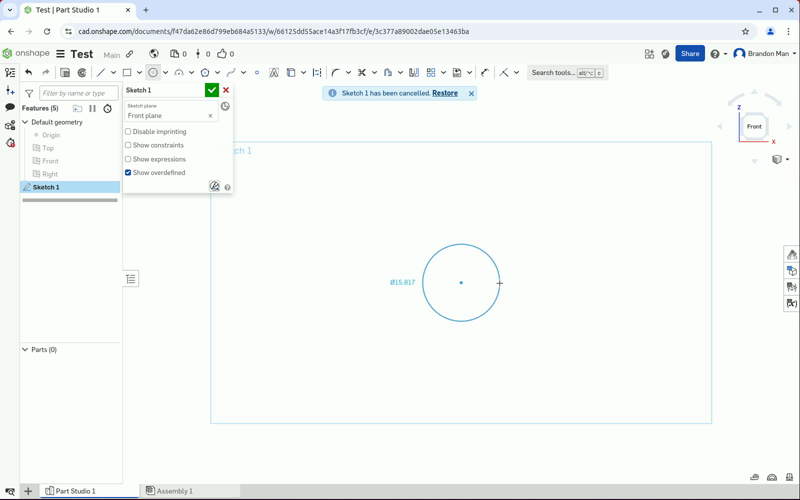
click(499, 282)
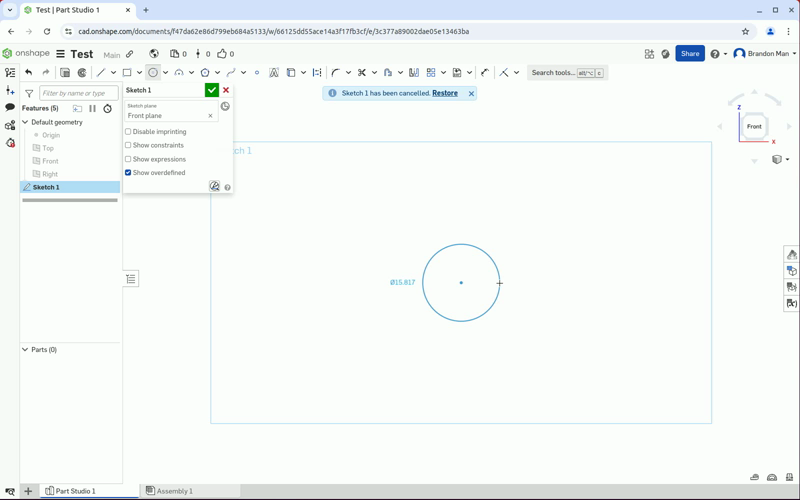
key(esc)
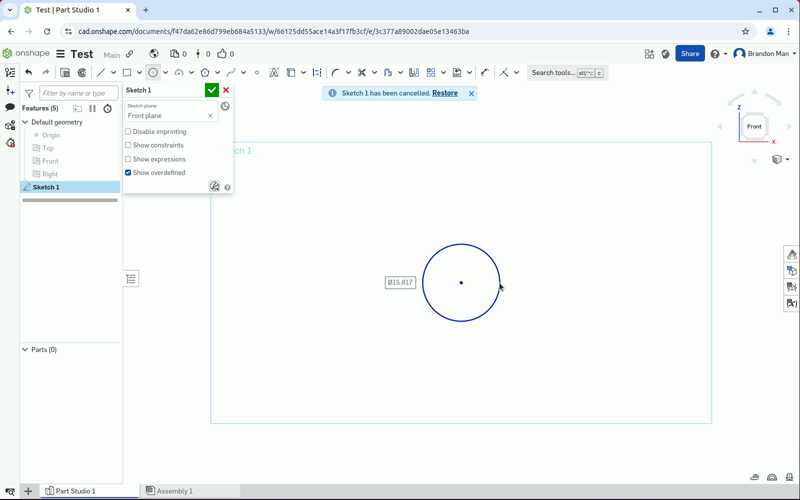
mouse_move(452, 270)
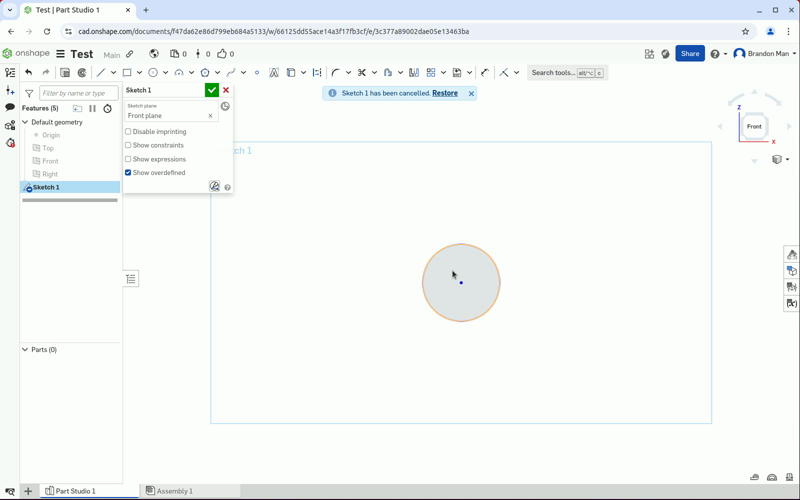
click(452, 270)
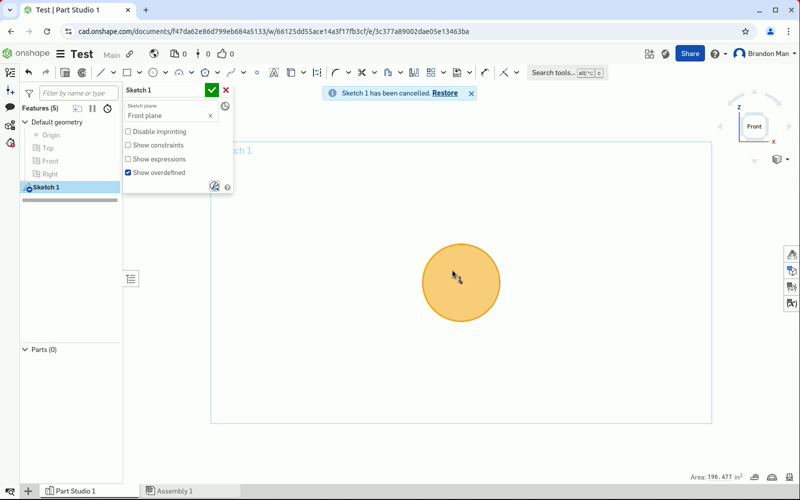
mouse_move(73, 352)
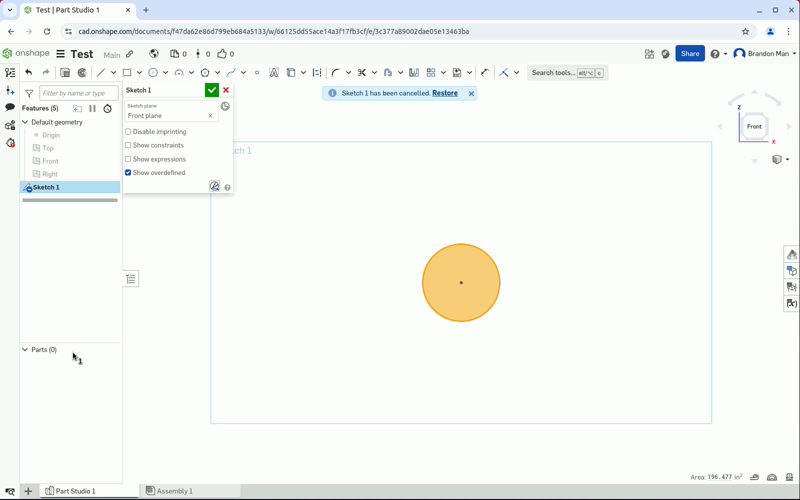
key(shift+y)
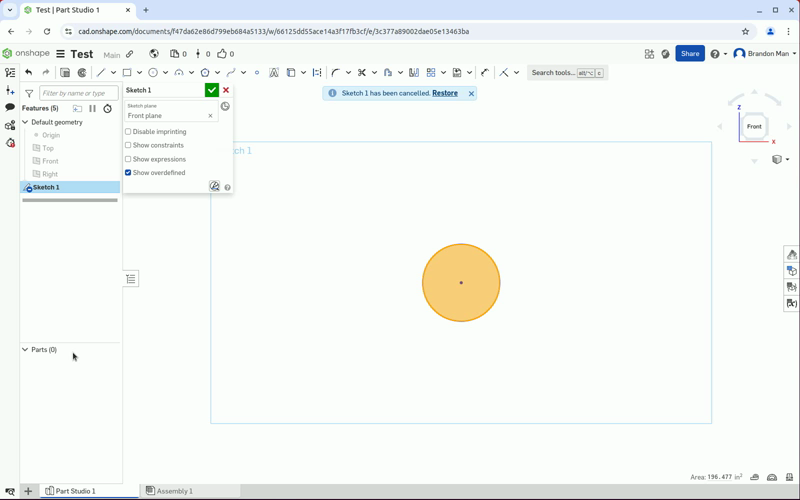
key(shift+e)
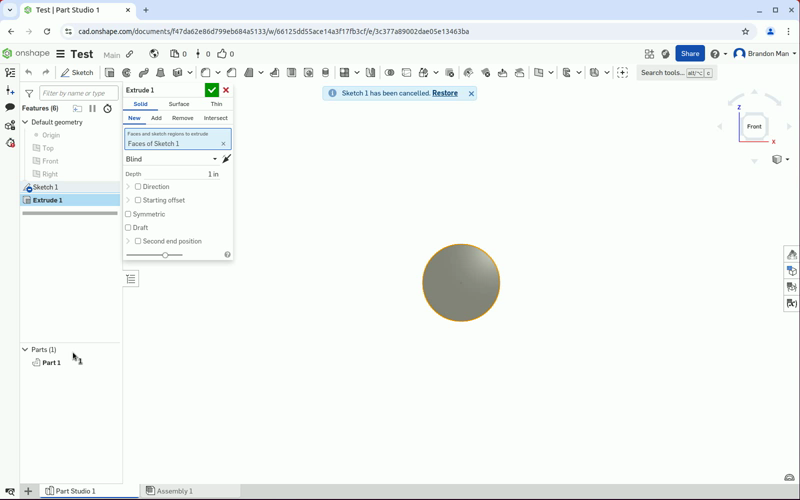
mouse_move(143, 106)
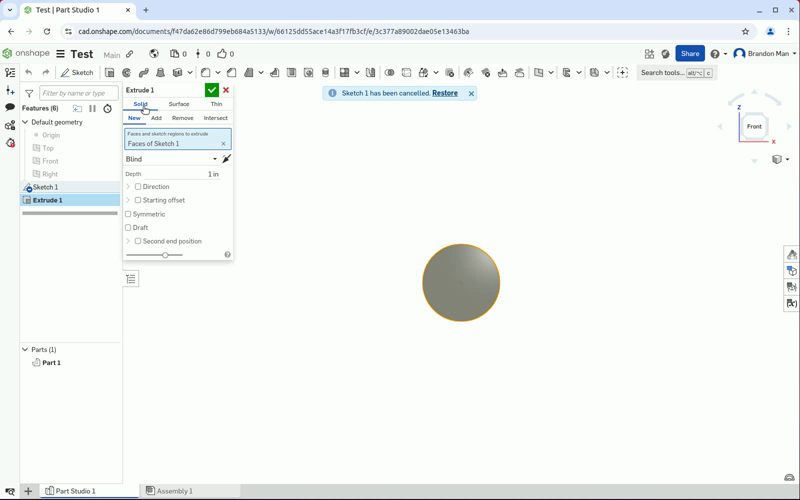
click(143, 106)
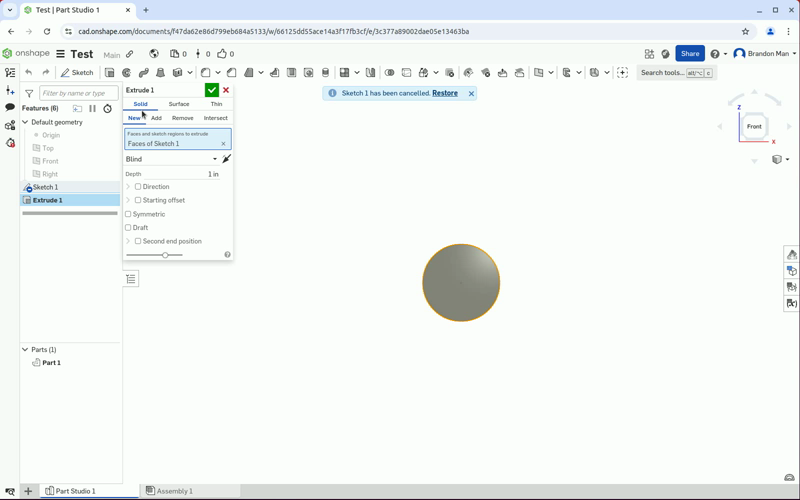
mouse_move(137, 120)
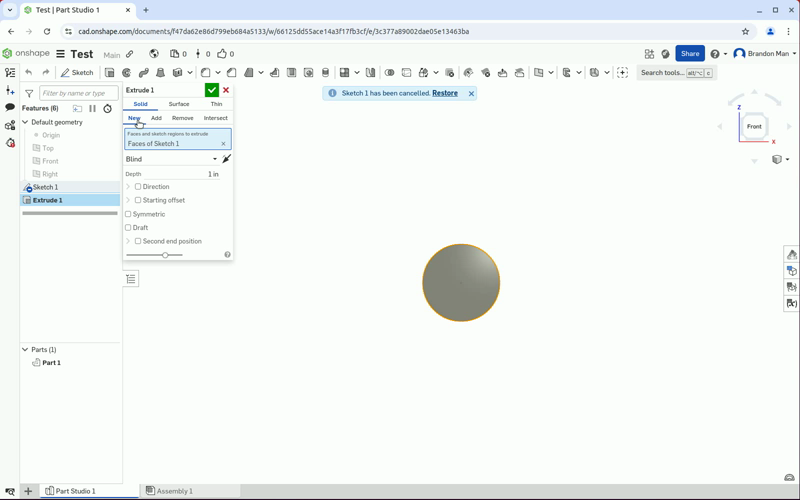
click(137, 120)
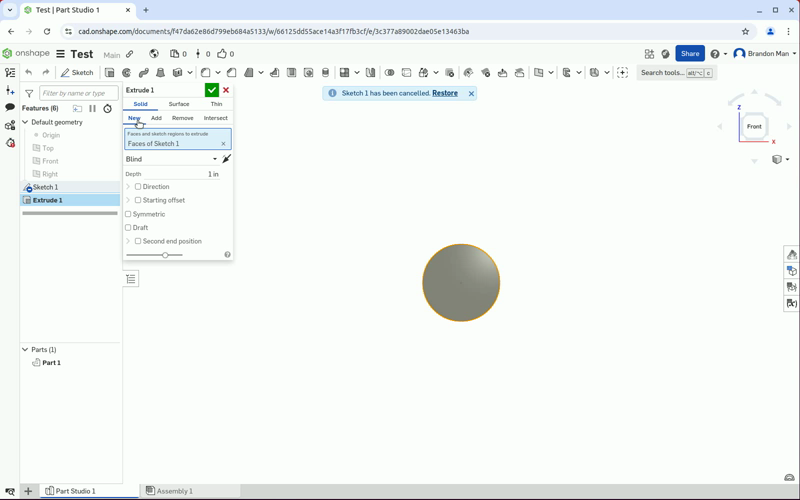
key(tab, 4)
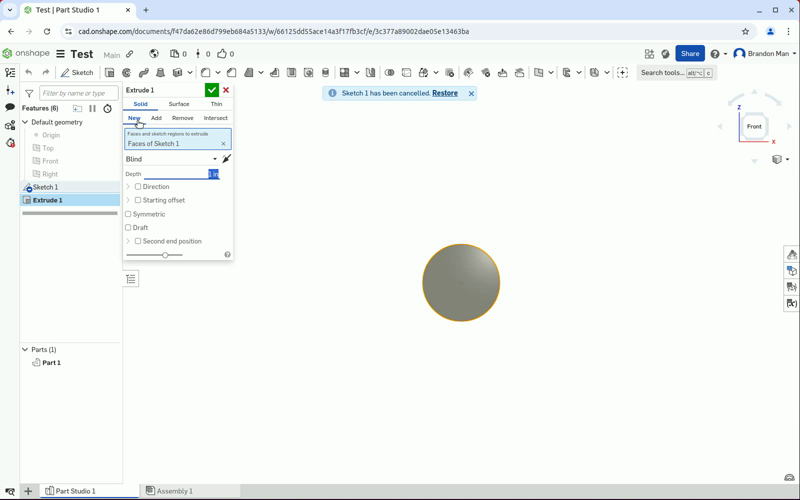
text(19.257)
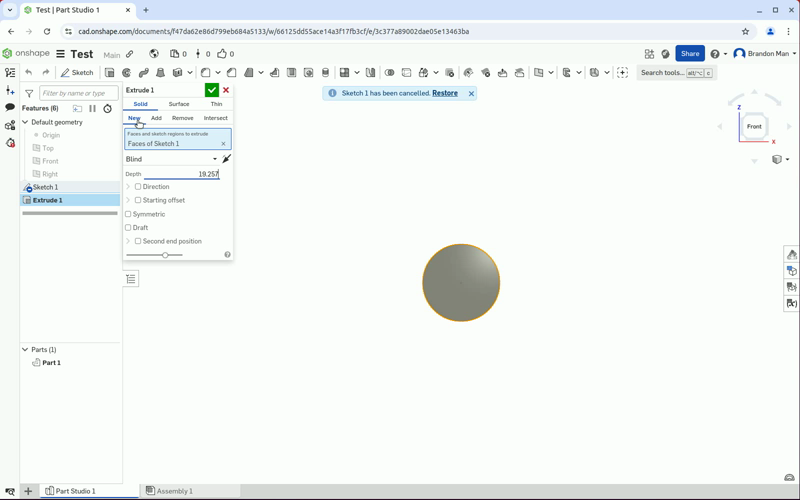
key(enter)
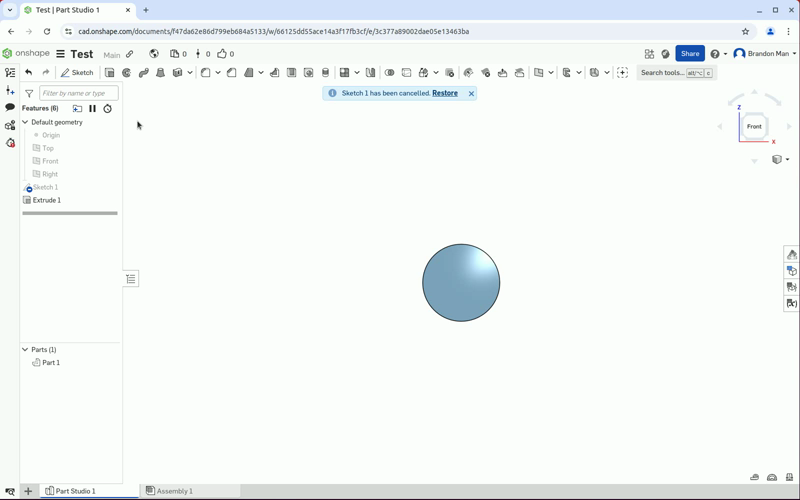
key(shift+h)
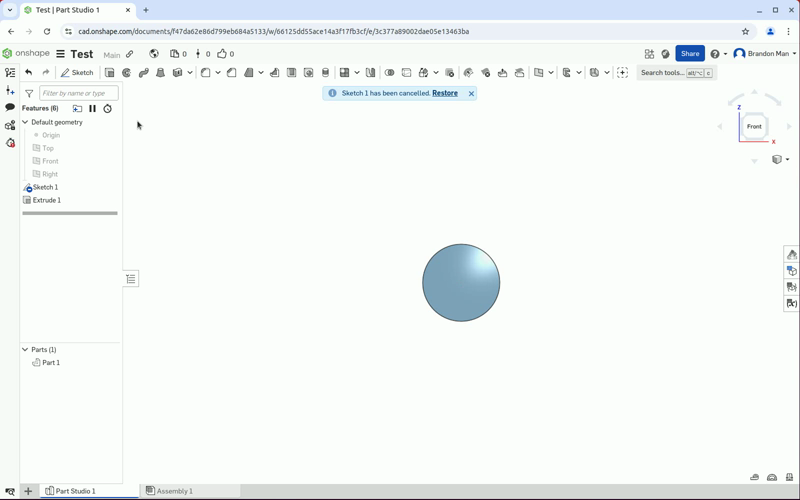
key(shift+h)
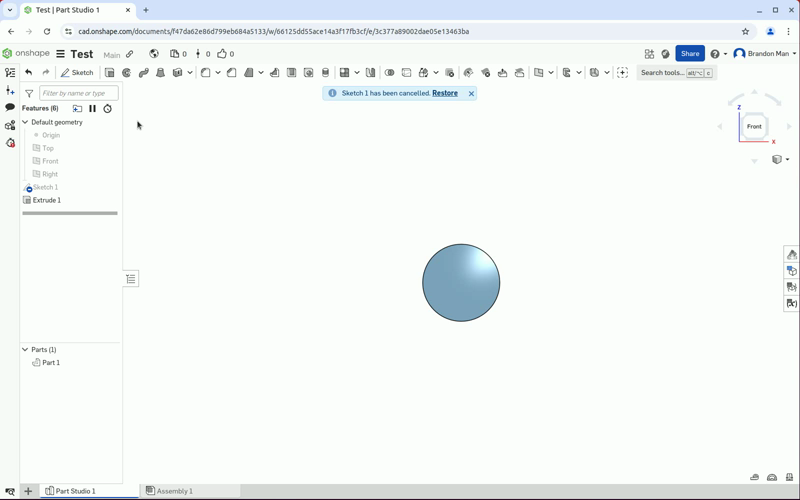
mouse_move(73, 189)
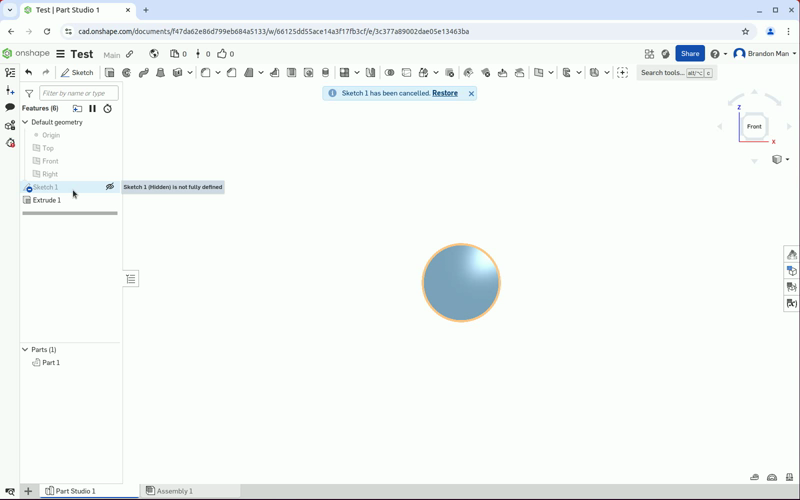
click(73, 189)
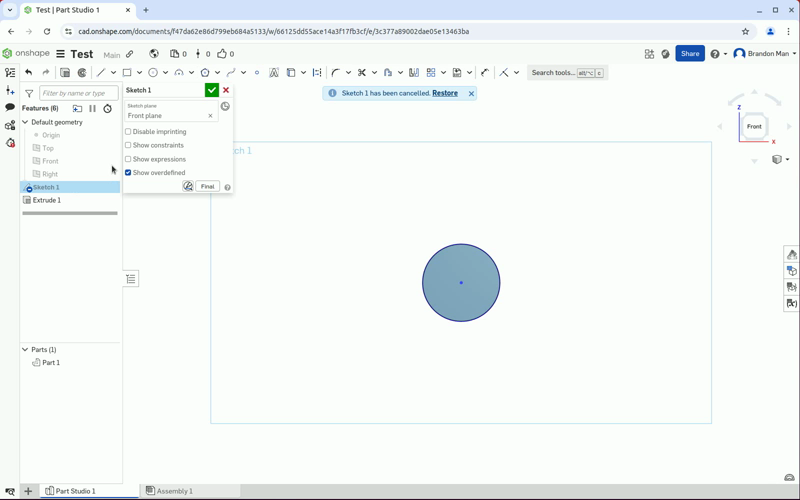
mouse_move(229, 92)
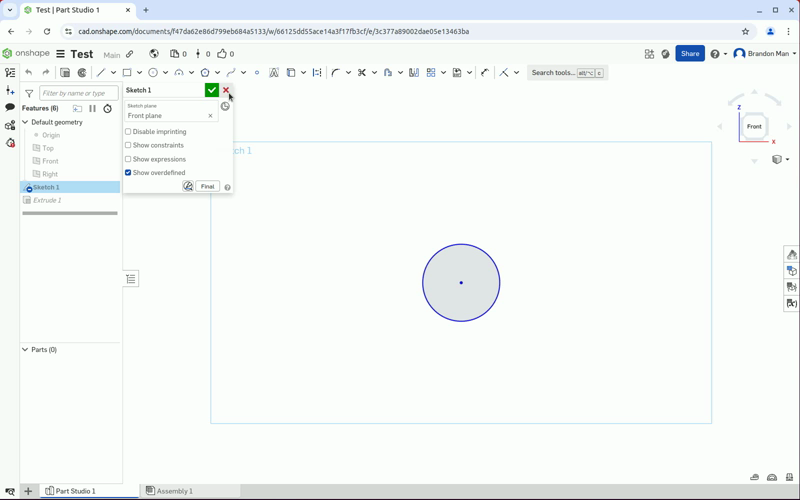
click(229, 92)
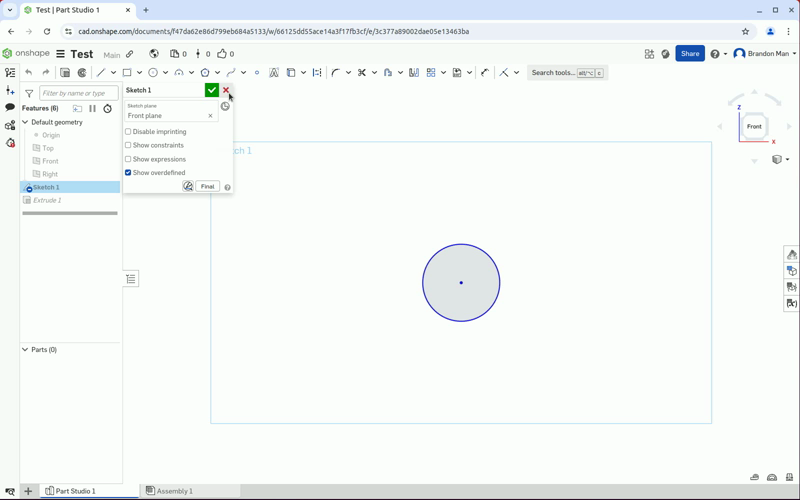
key(shift+s)
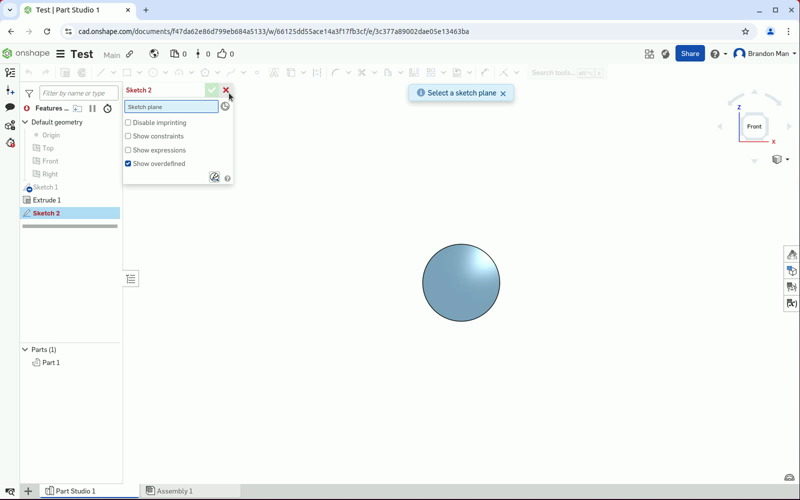
mouse_move(73, 163)
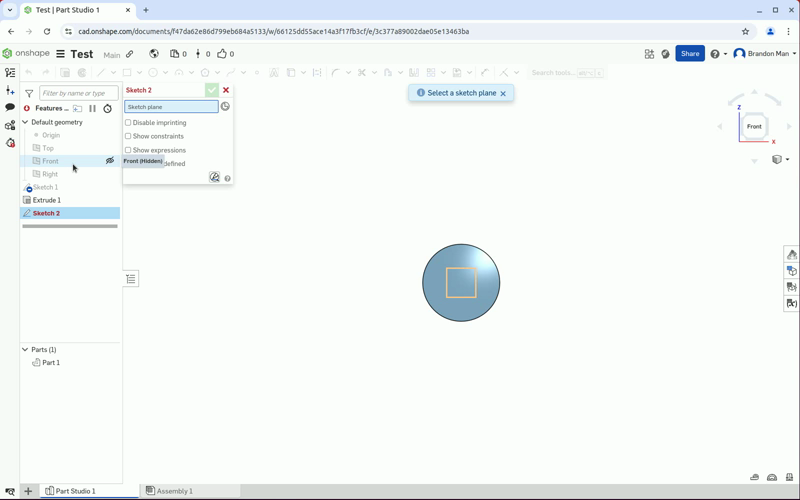
click(73, 163)
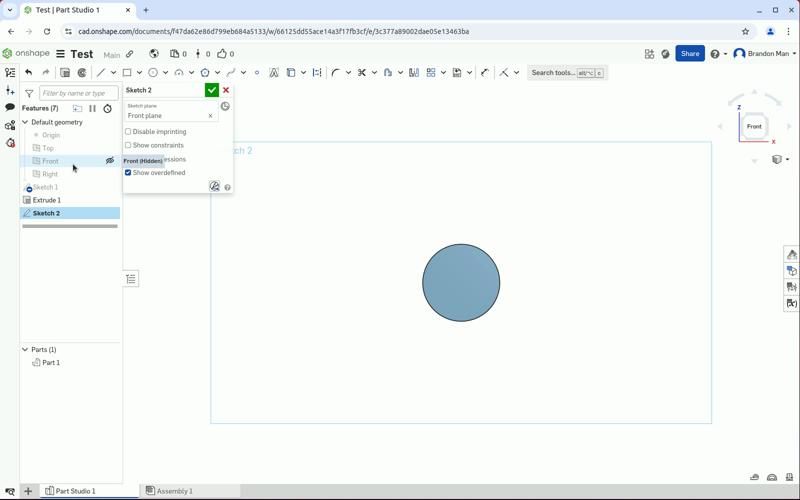
mouse_move(73, 352)
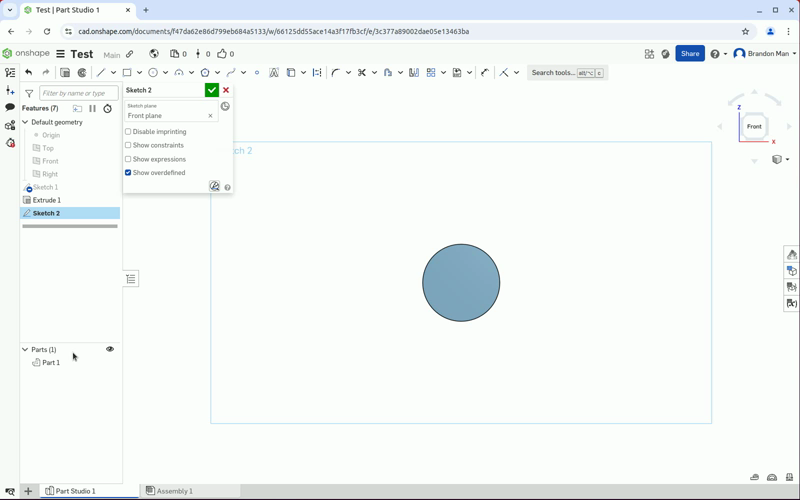
key(y)
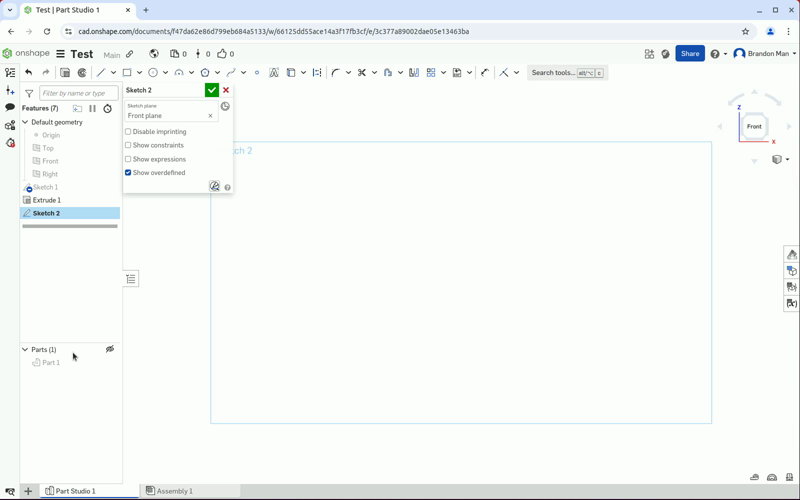
key(c)
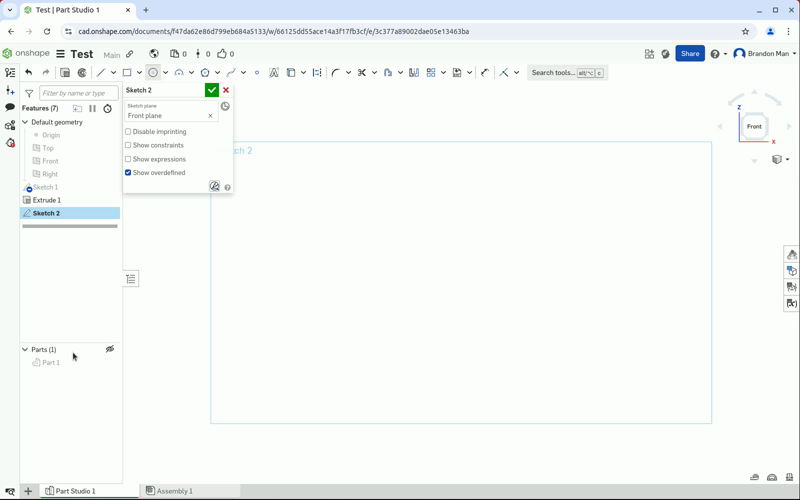
key_down(shift)
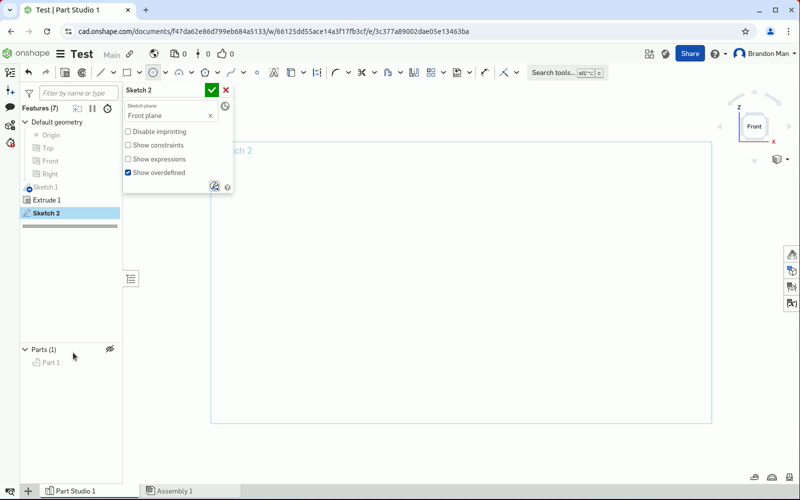
mouse_move(461, 282)
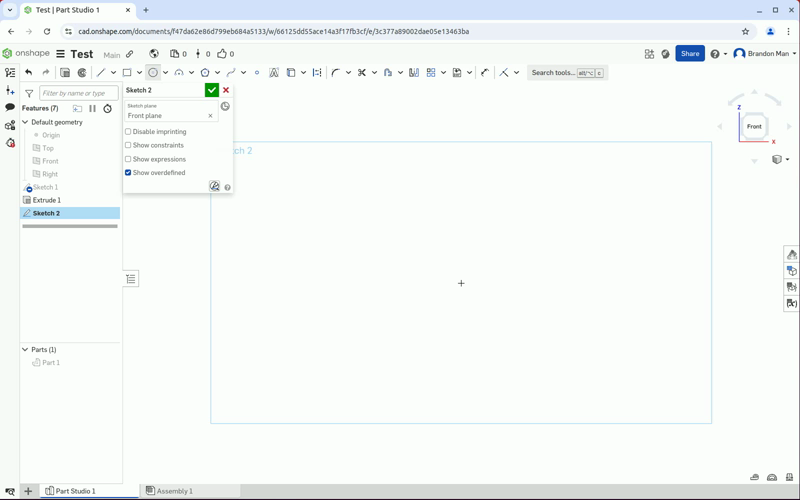
click(461, 282)
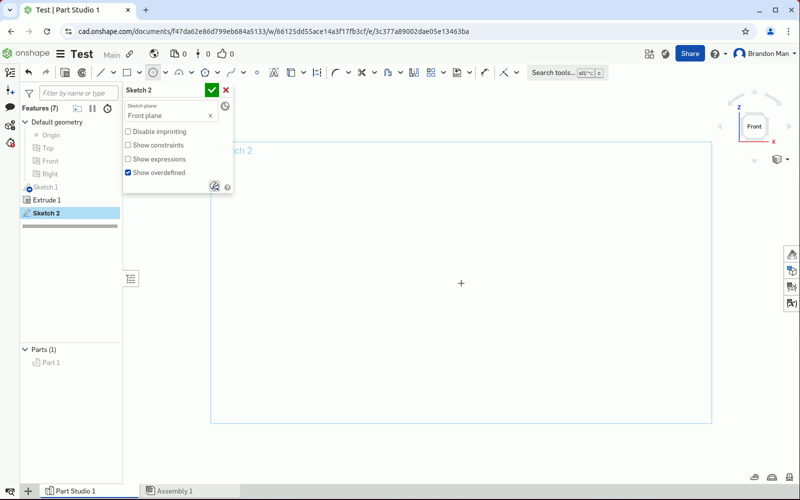
key_up(shift)
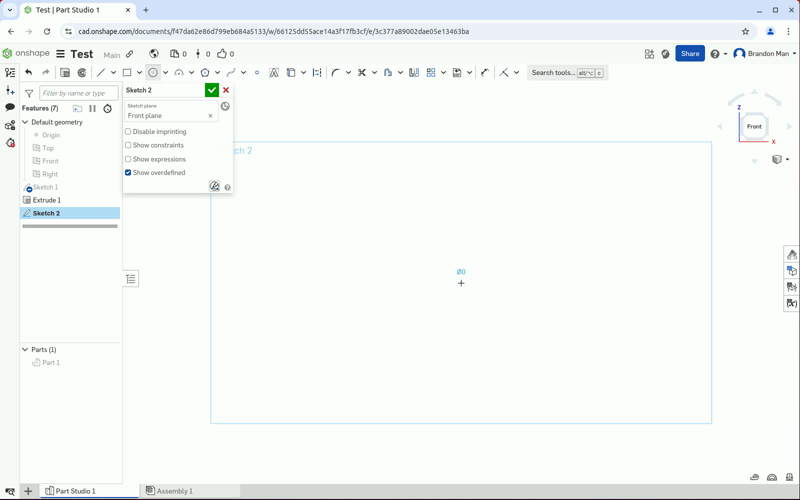
mouse_move(499, 282)
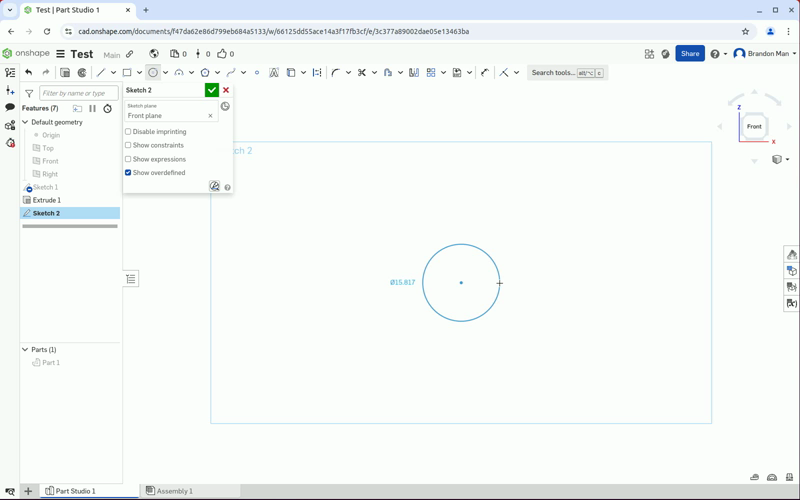
click(499, 282)
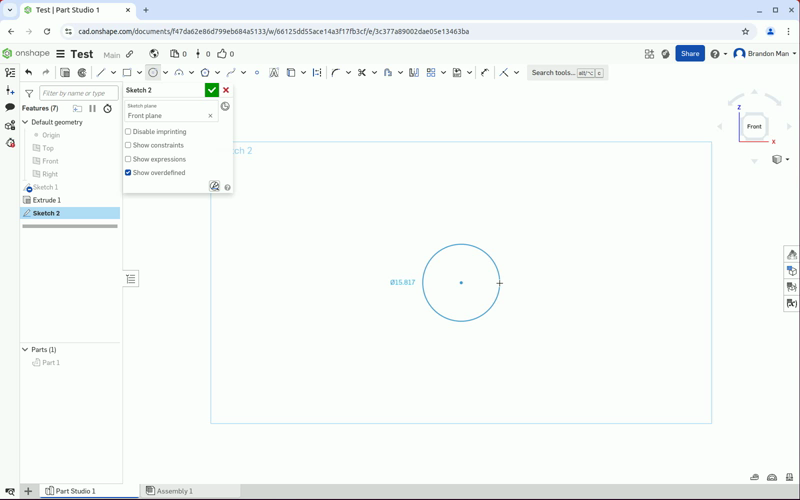
key(esc)
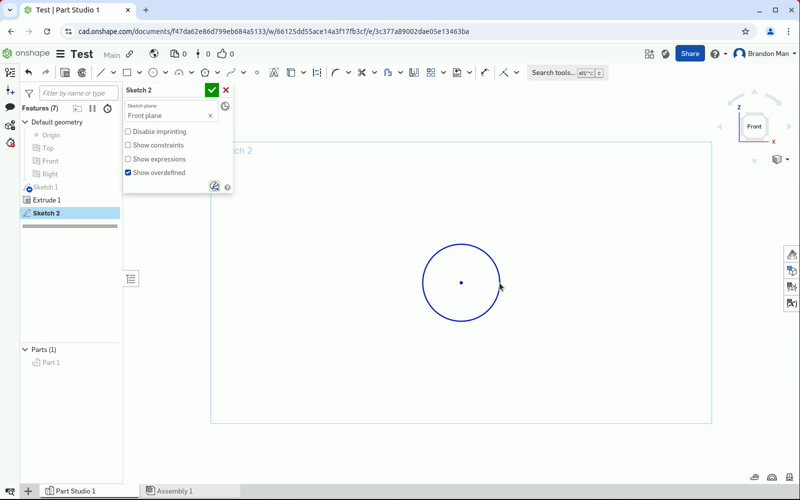
mouse_move(465, 305)
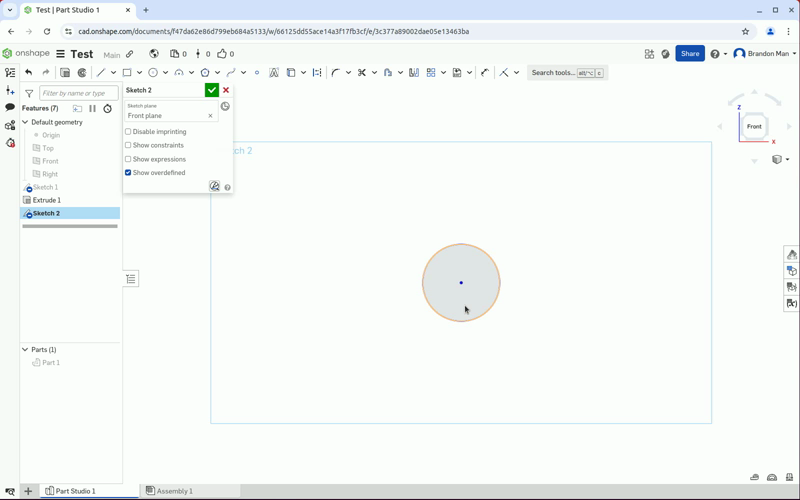
click(465, 305)
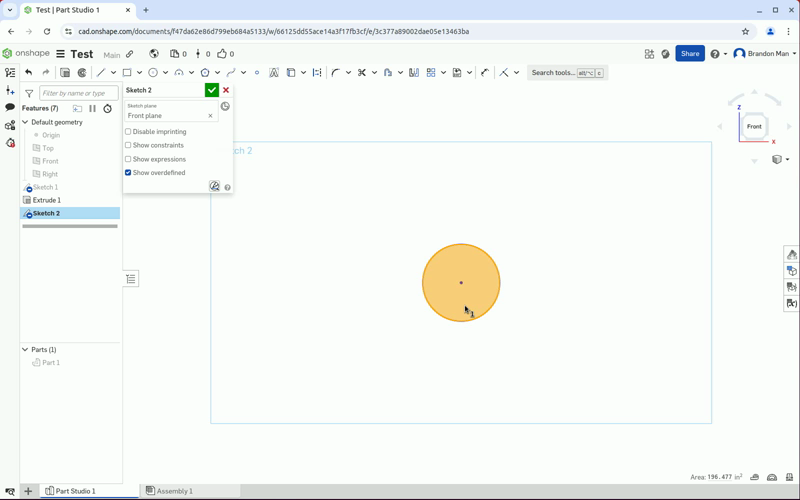
mouse_move(73, 352)
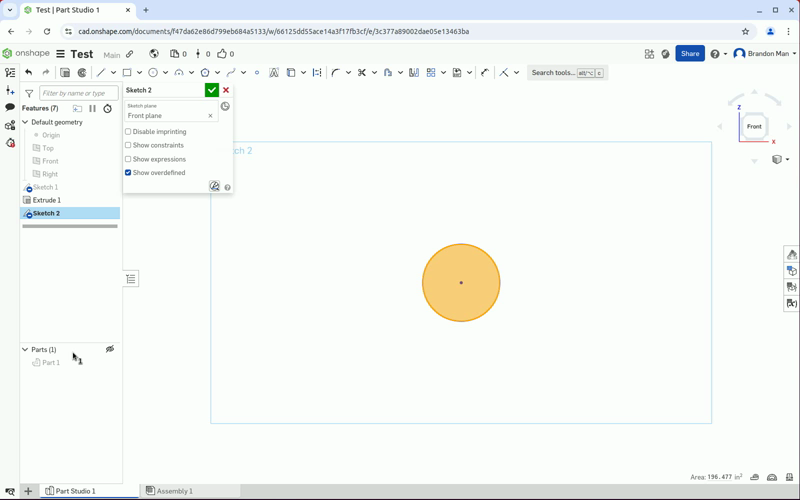
key(shift+y)
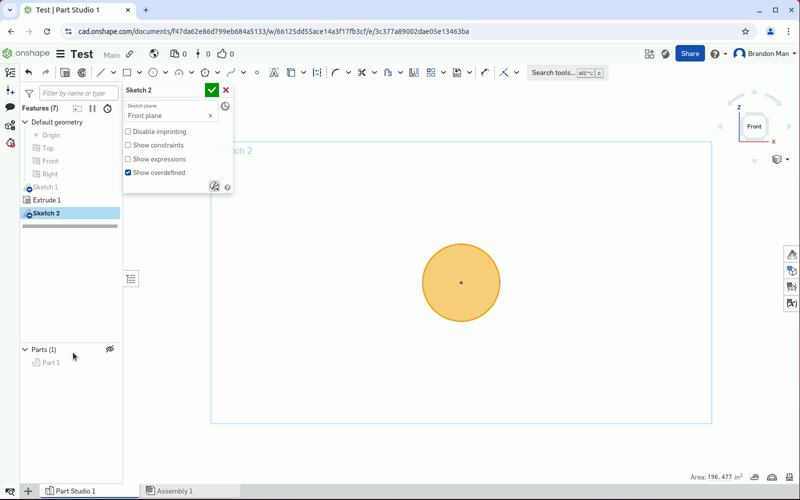
key(shift+e)
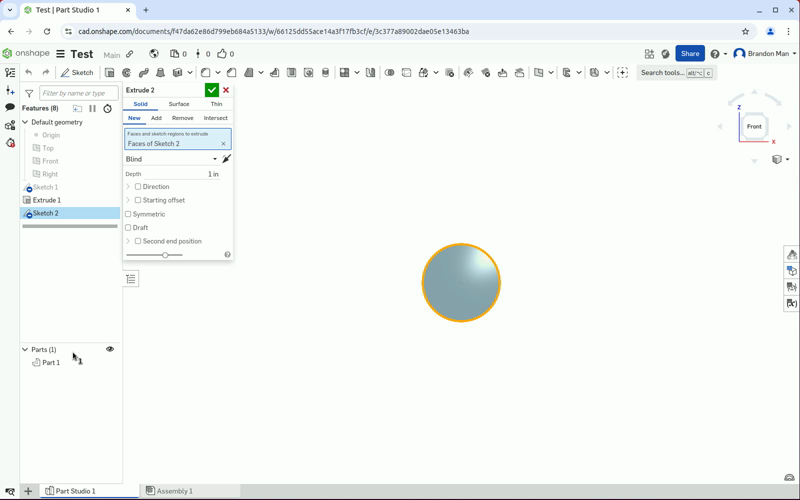
mouse_move(143, 106)
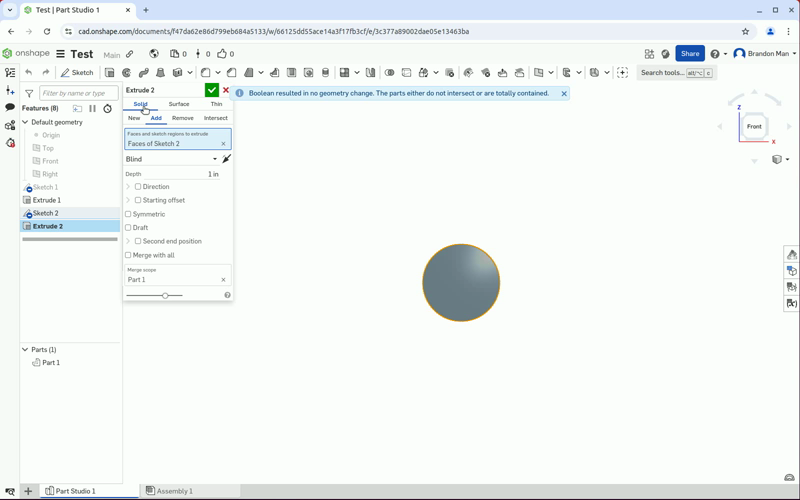
click(143, 106)
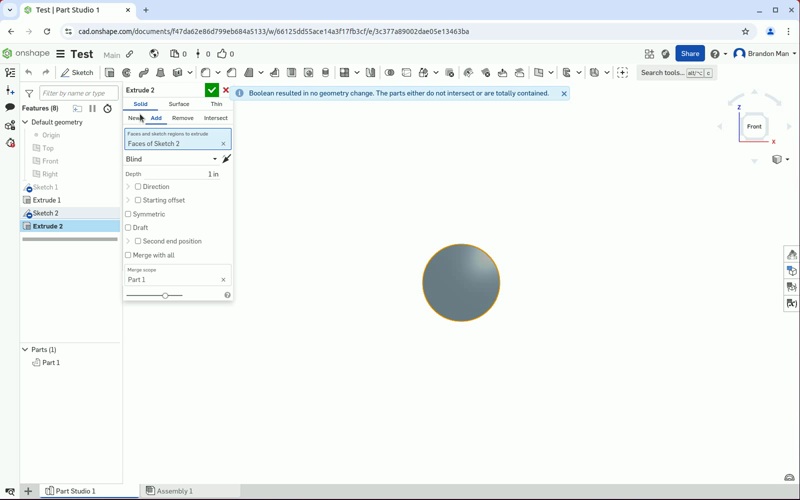
mouse_move(137, 120)
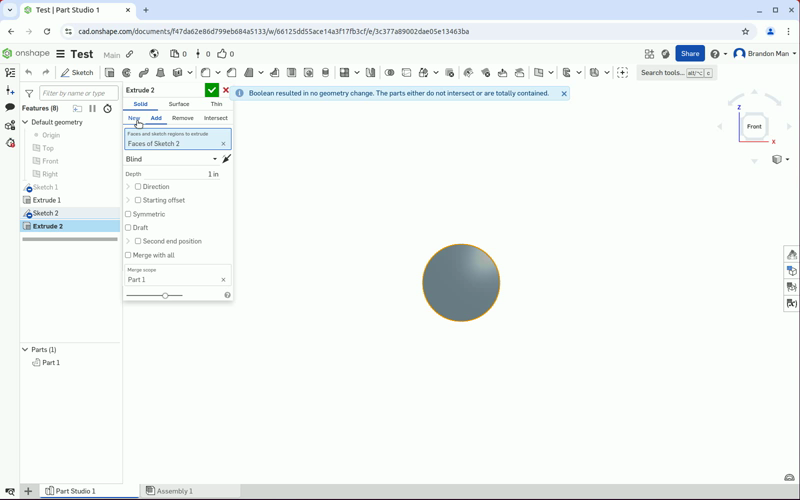
click(137, 120)
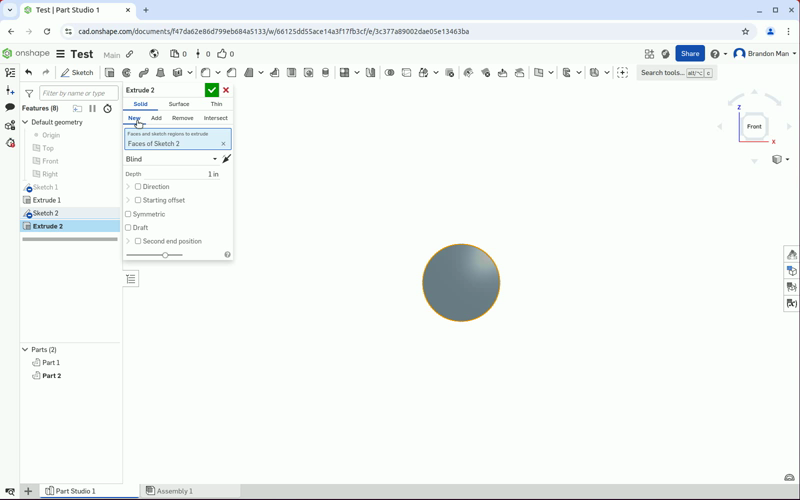
key(tab, 4)
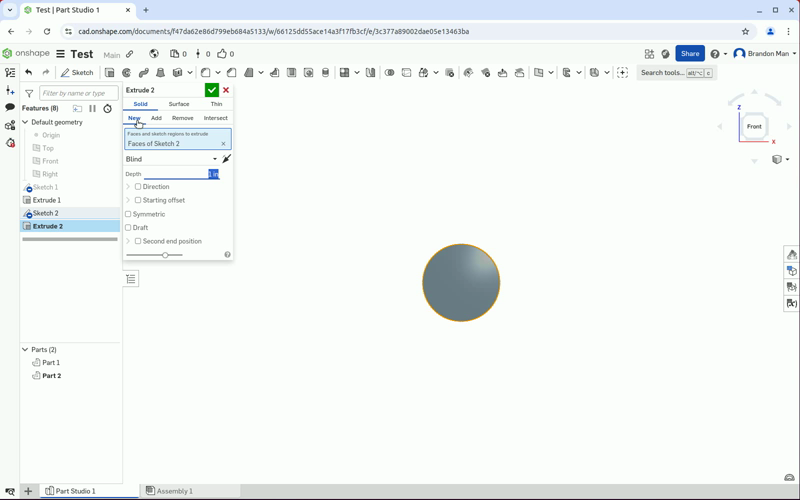
text(19.257)
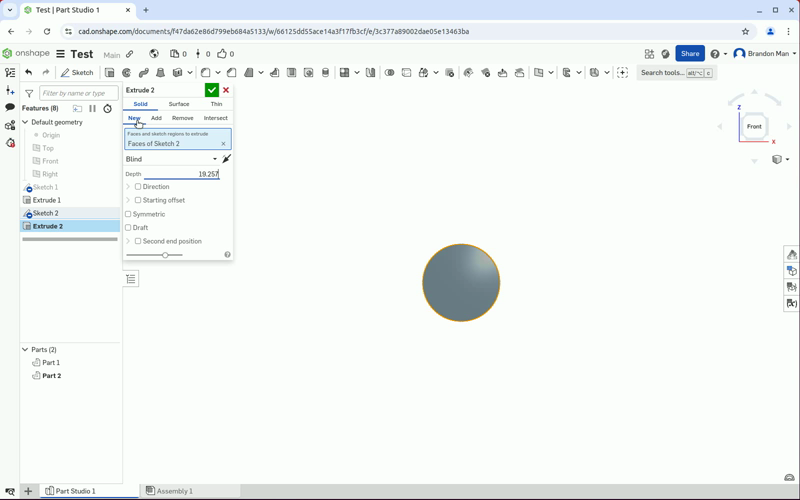
key(enter)
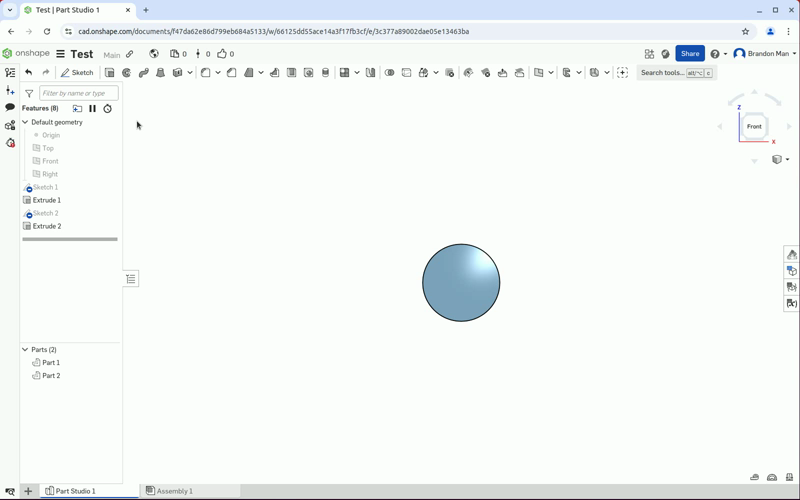
key(shift+h)
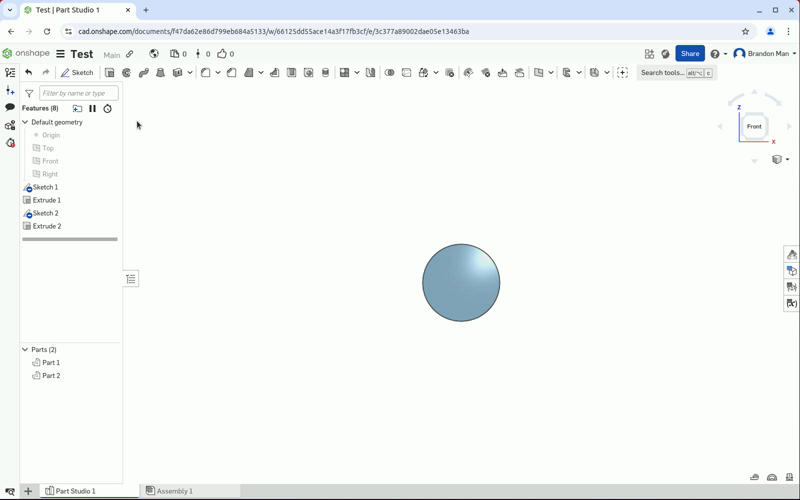
key(shift+h)
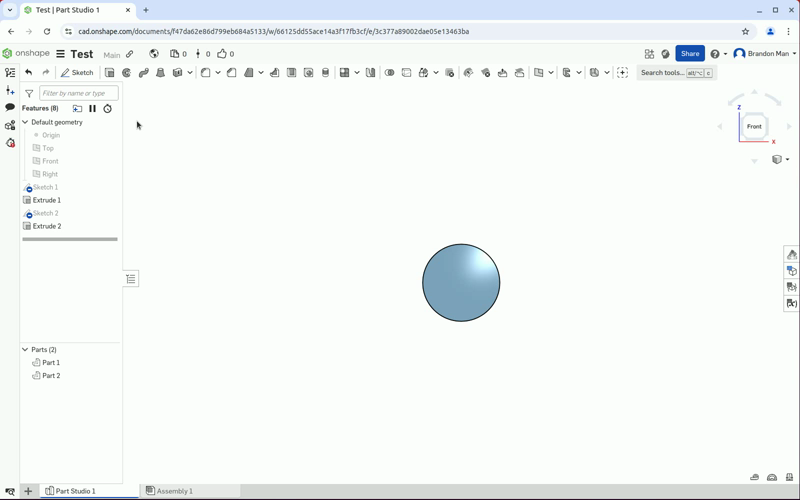
mouse_move(73, 189)
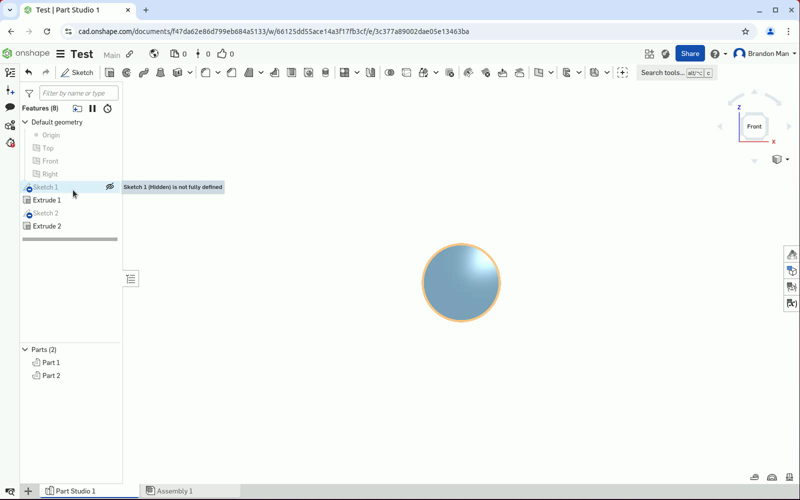
click(73, 189)
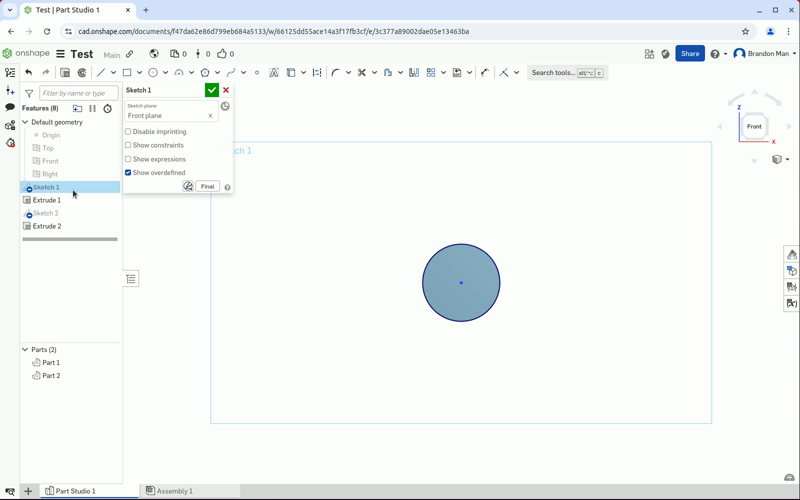
mouse_move(229, 92)
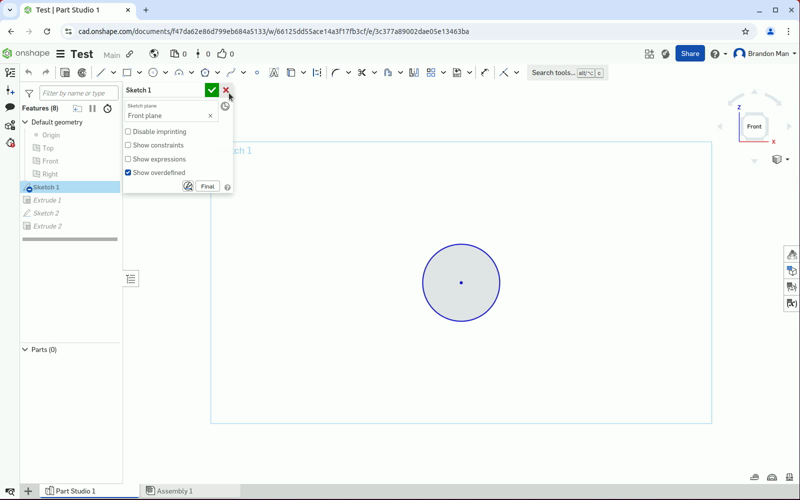
click(229, 92)
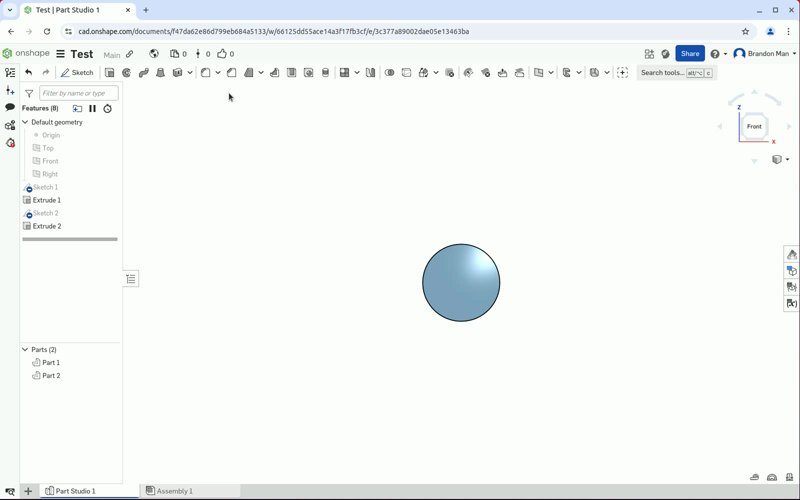
mouse_move(541, 75)
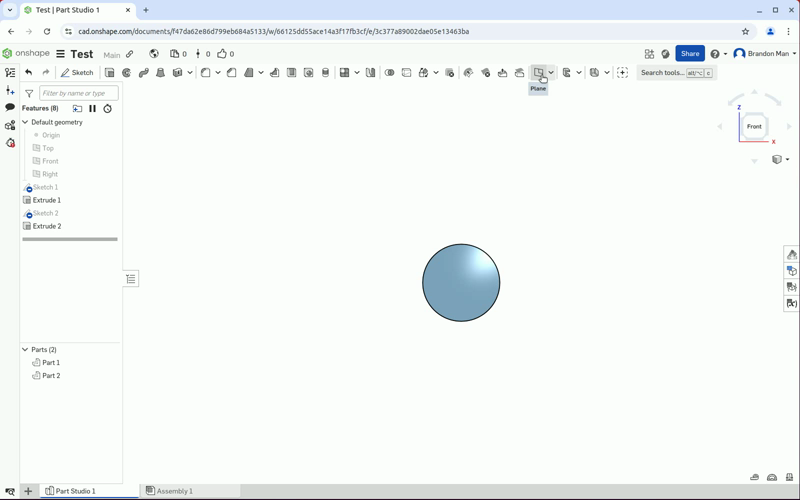
click(541, 75)
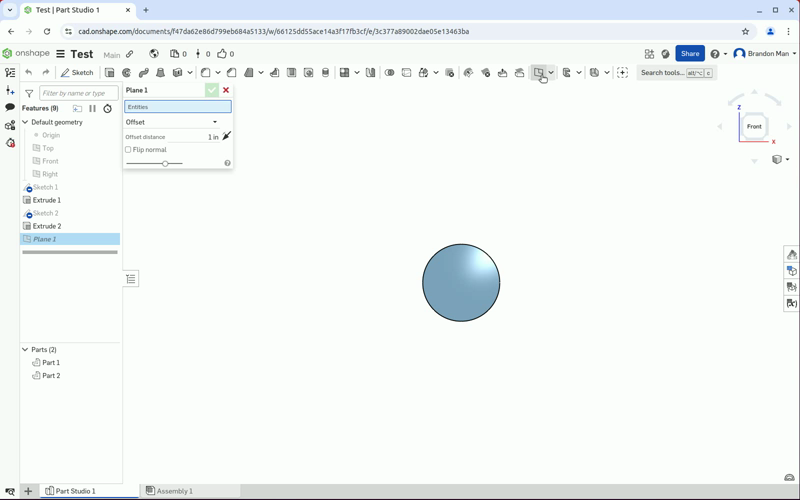
mouse_move(73, 163)
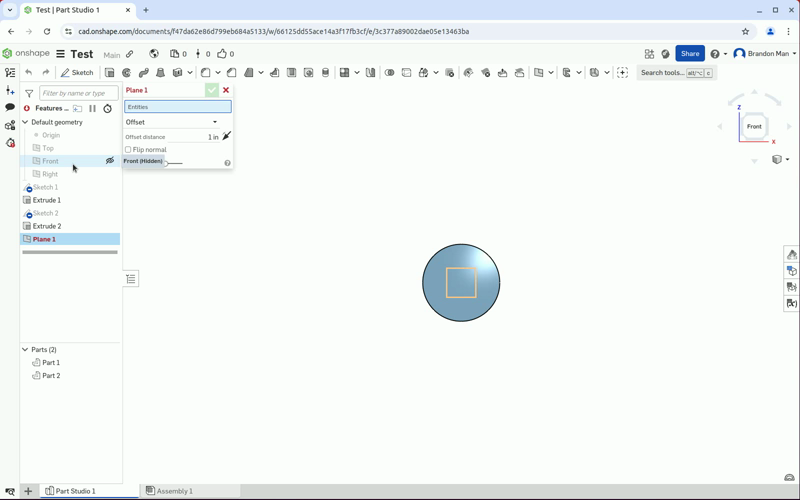
click(73, 163)
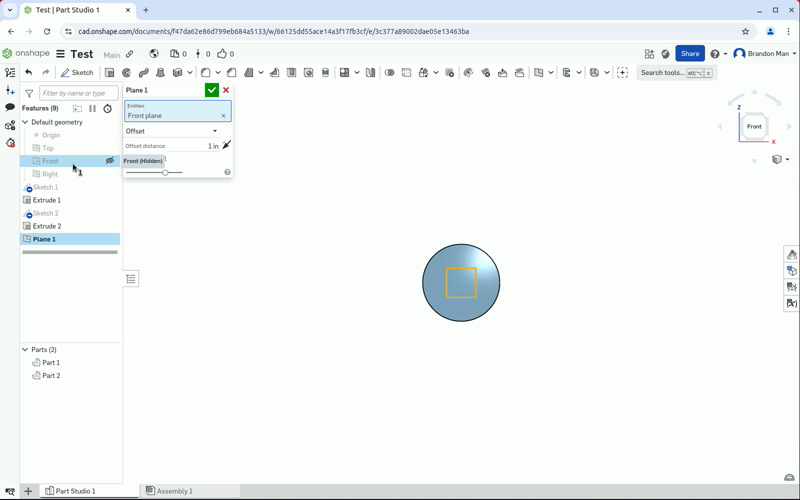
key(tab, 2)
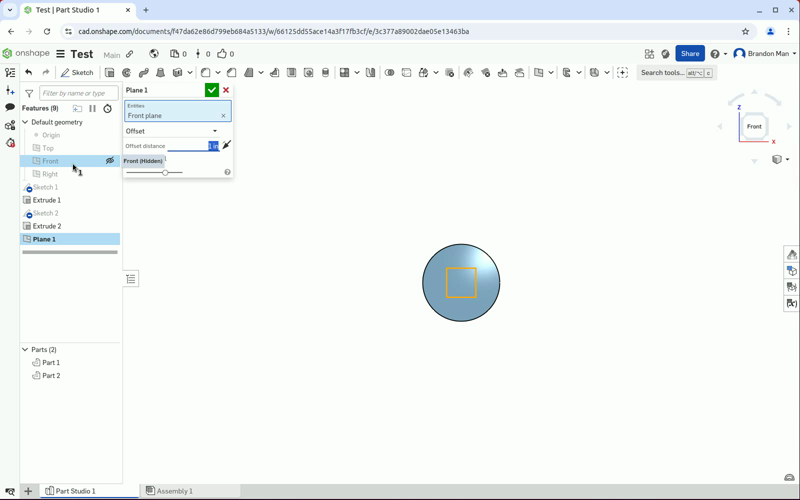
text(19.257)
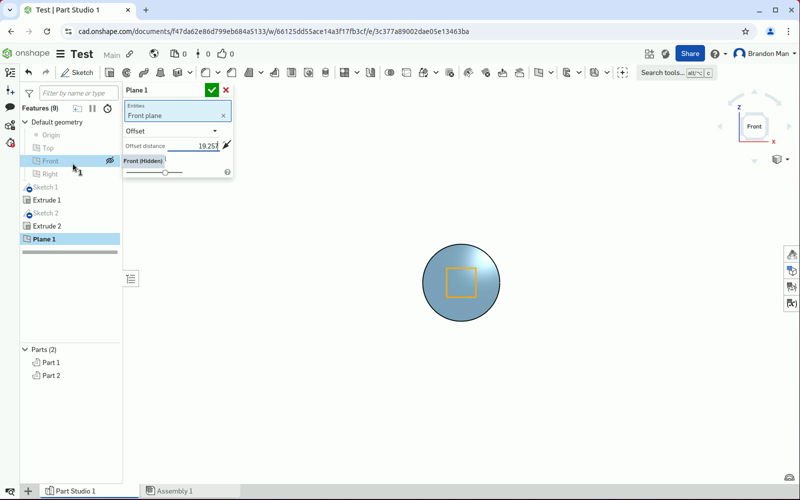
key(enter, 2)
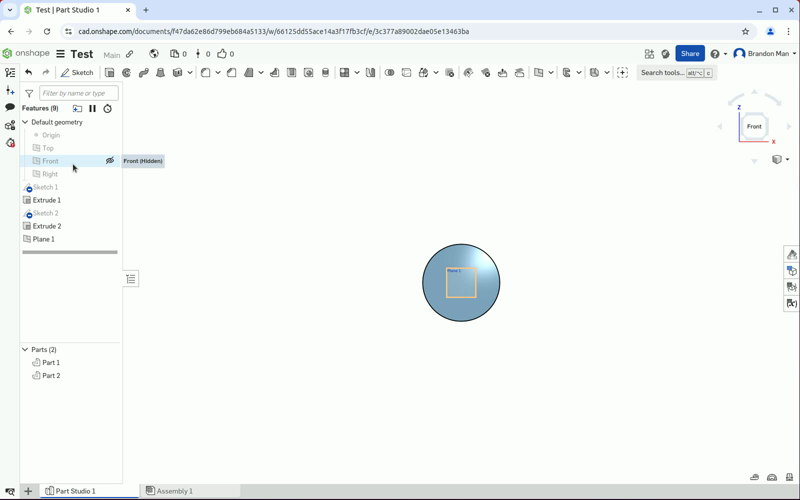
key(shift+s)
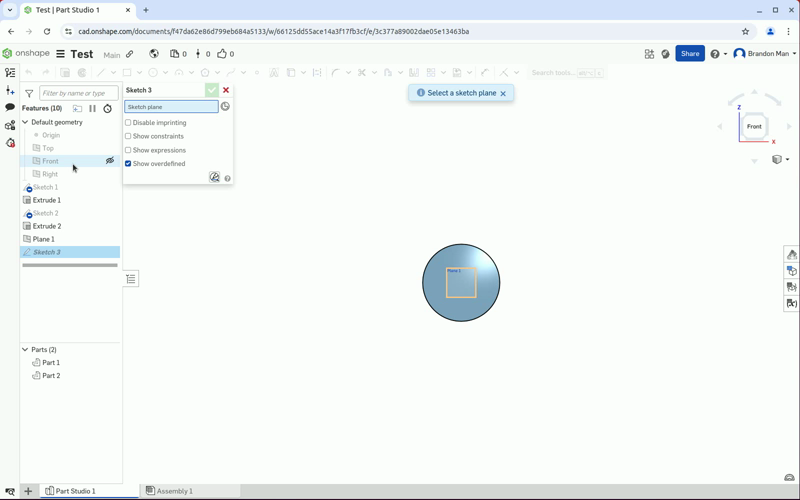
mouse_move(73, 241)
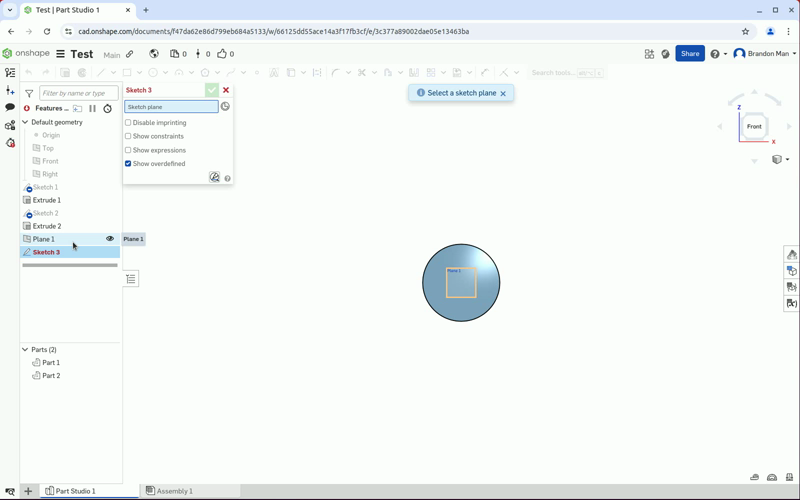
click(73, 241)
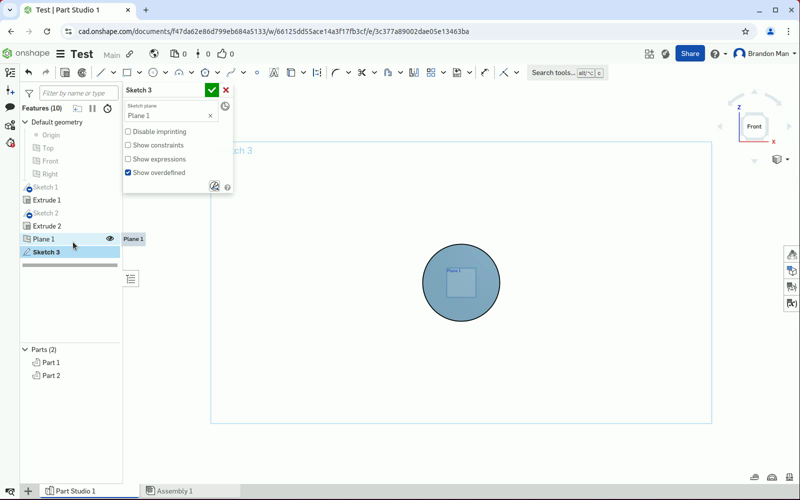
mouse_move(73, 352)
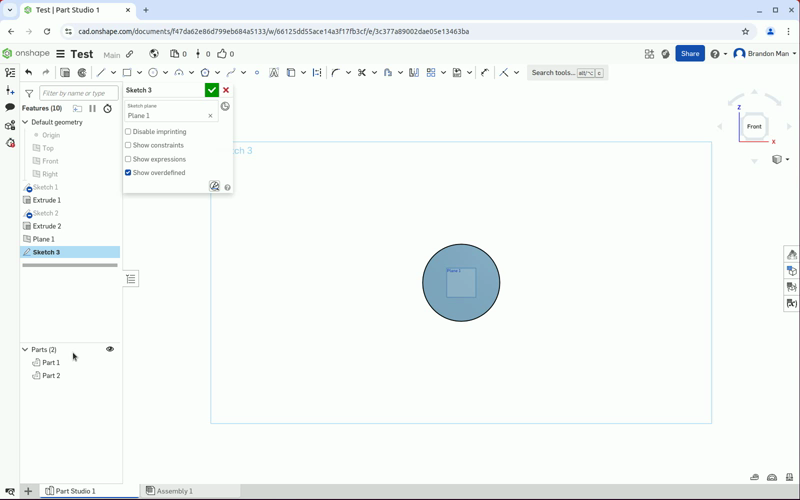
key(y)
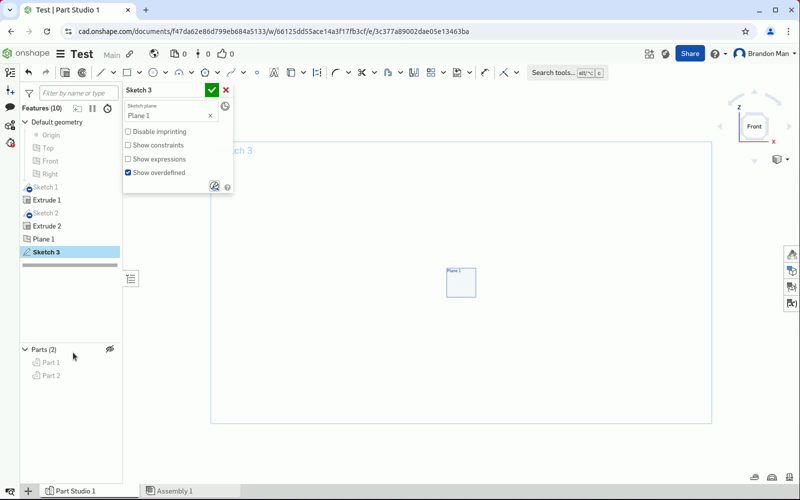
key(c)
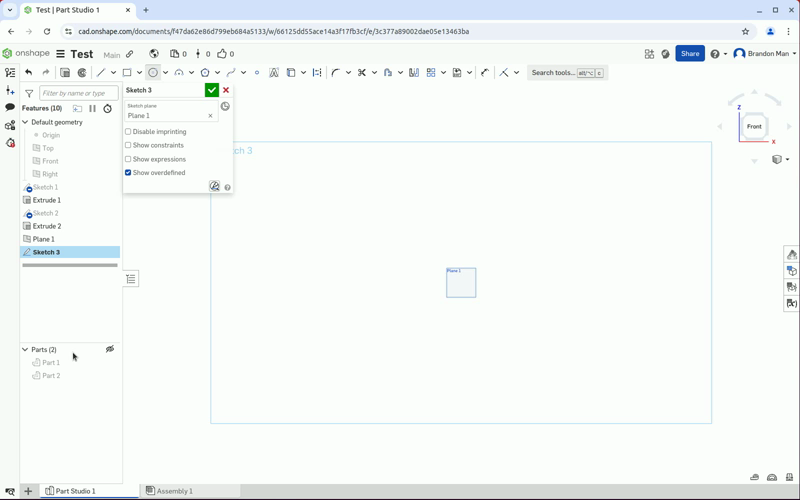
key_down(shift)
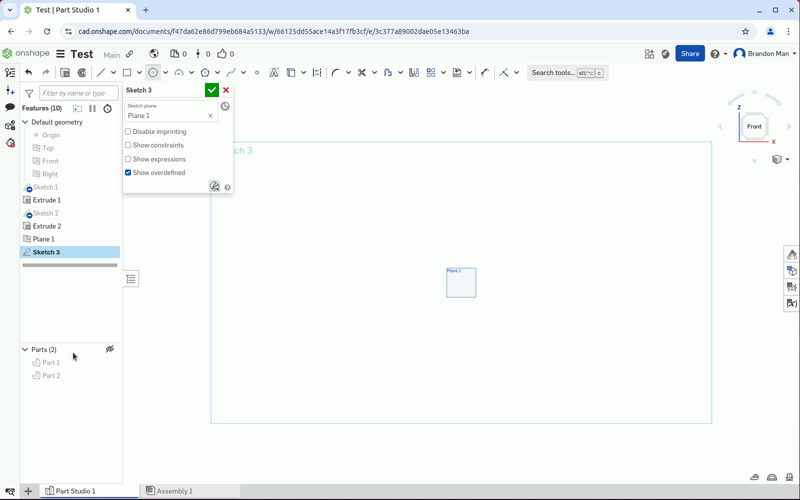
mouse_move(460, 282)
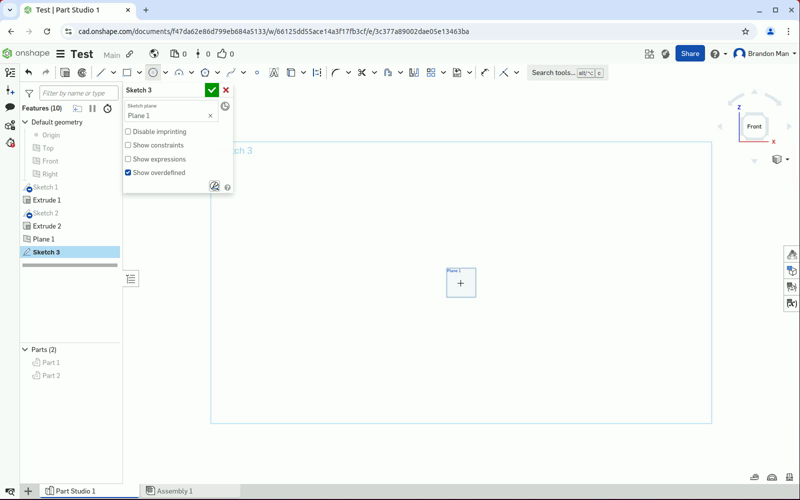
click(460, 282)
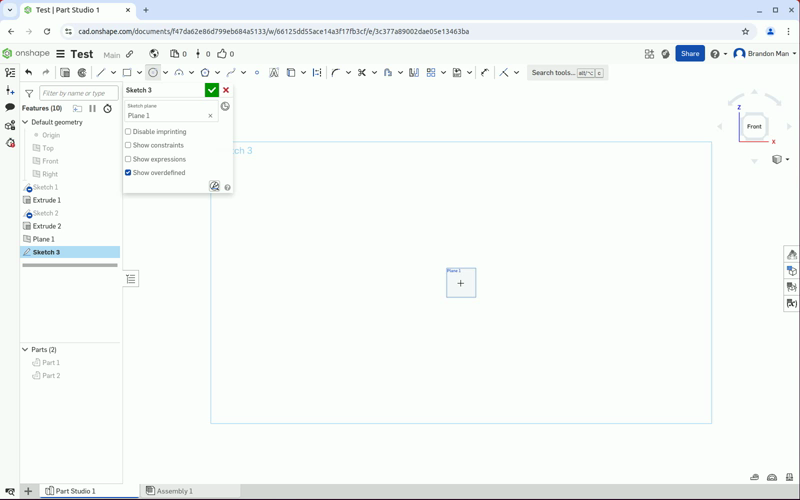
key_up(shift)
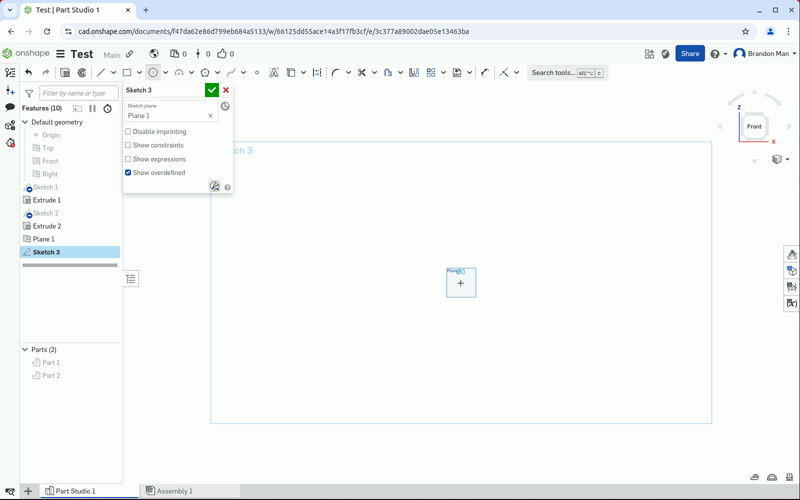
mouse_move(491, 282)
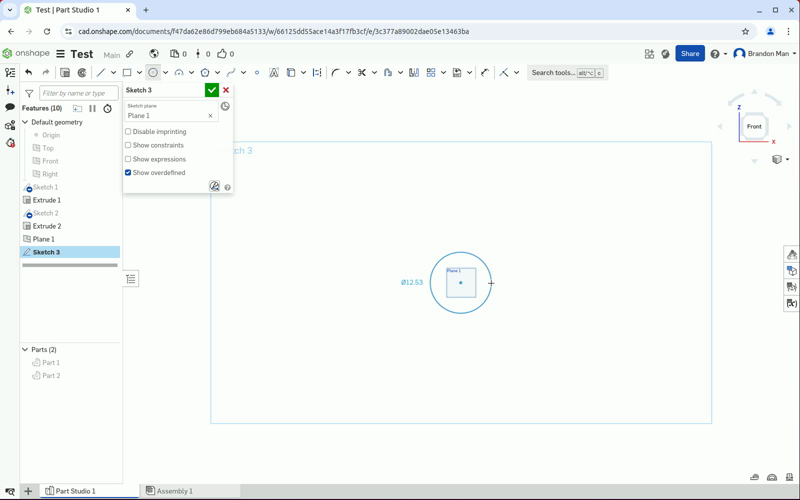
click(491, 282)
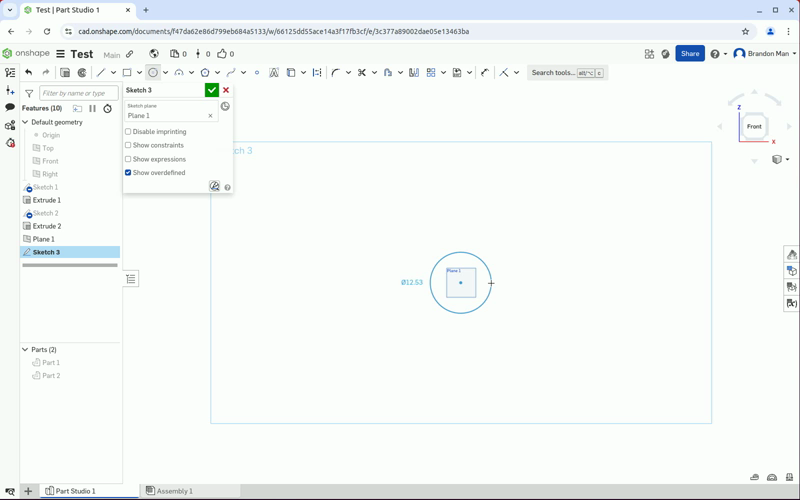
key(esc)
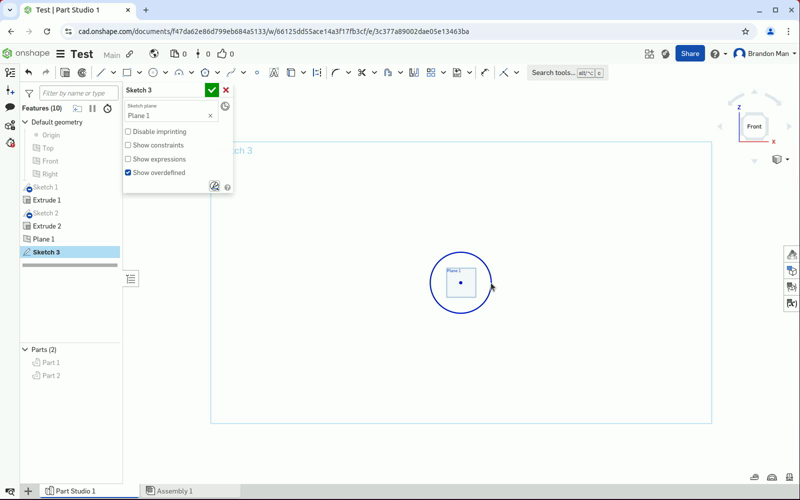
mouse_move(439, 281)
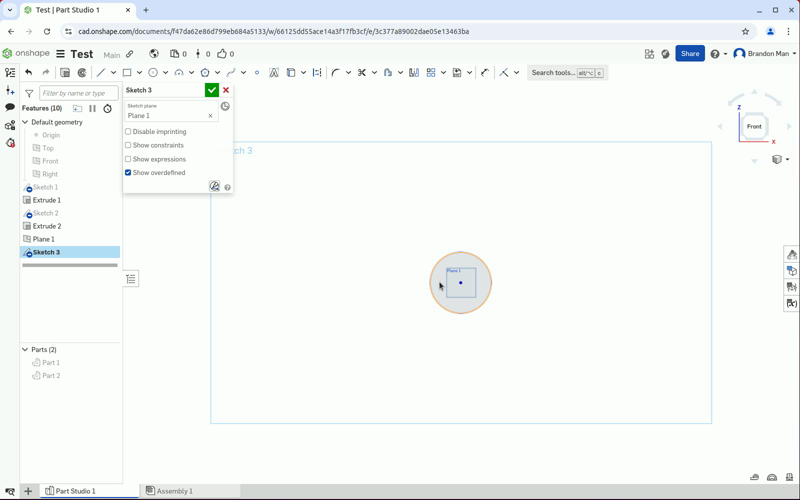
click(439, 281)
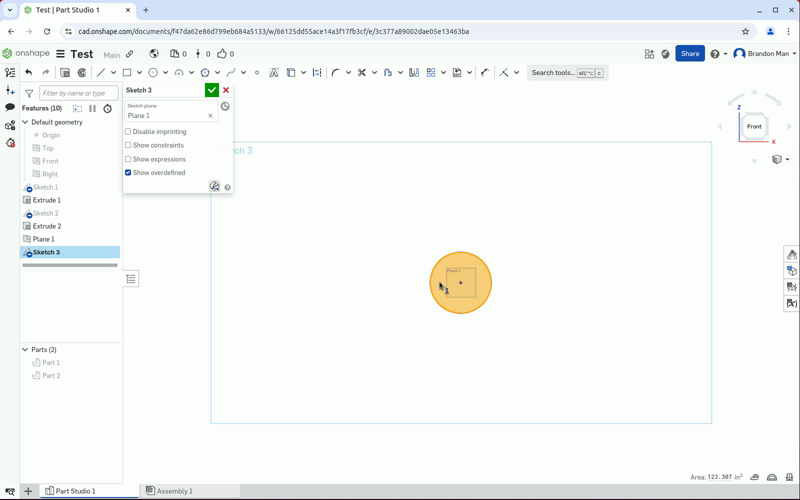
mouse_move(73, 352)
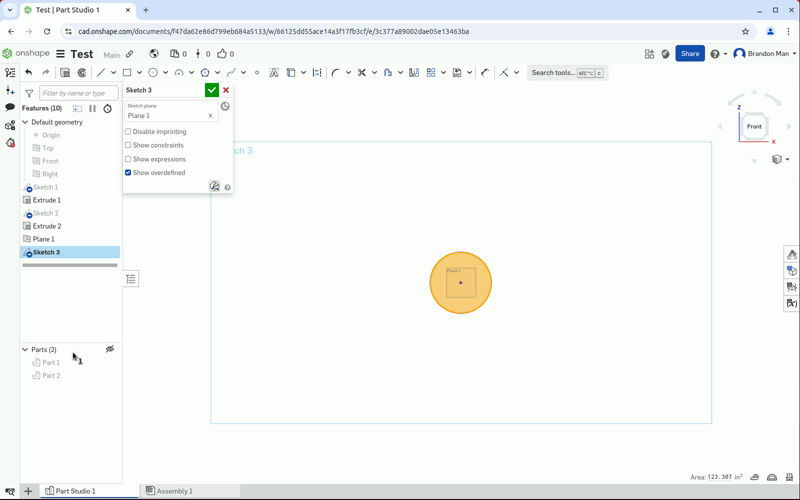
key(shift+y)
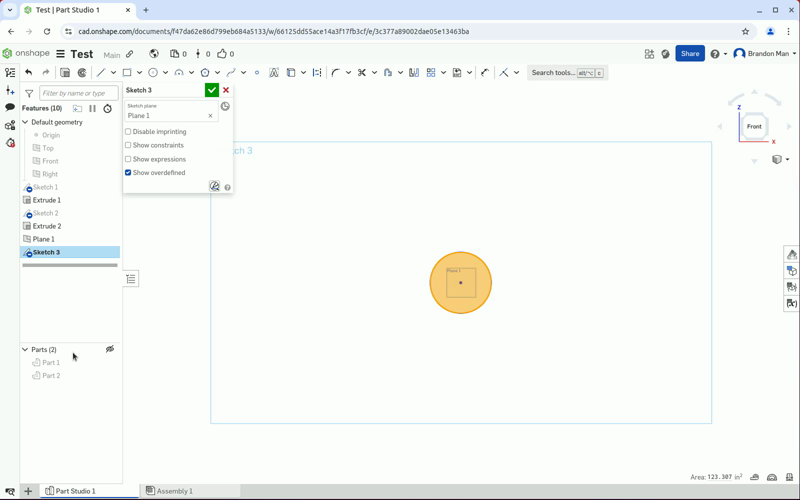
key(shift+e)
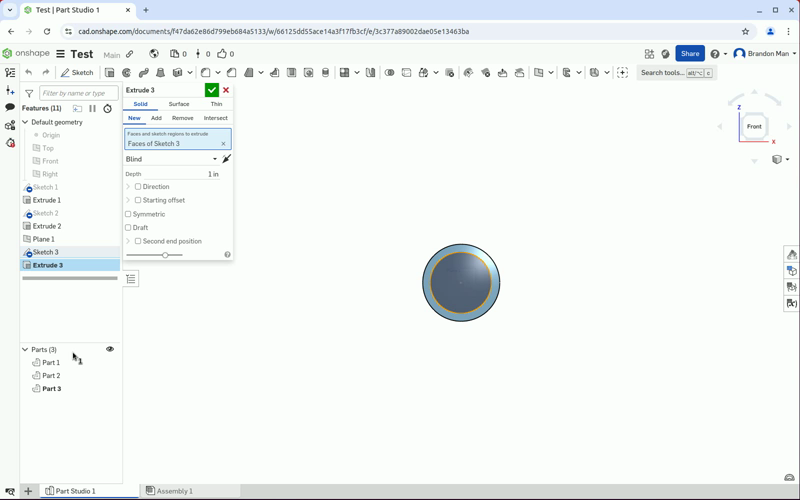
mouse_move(143, 106)
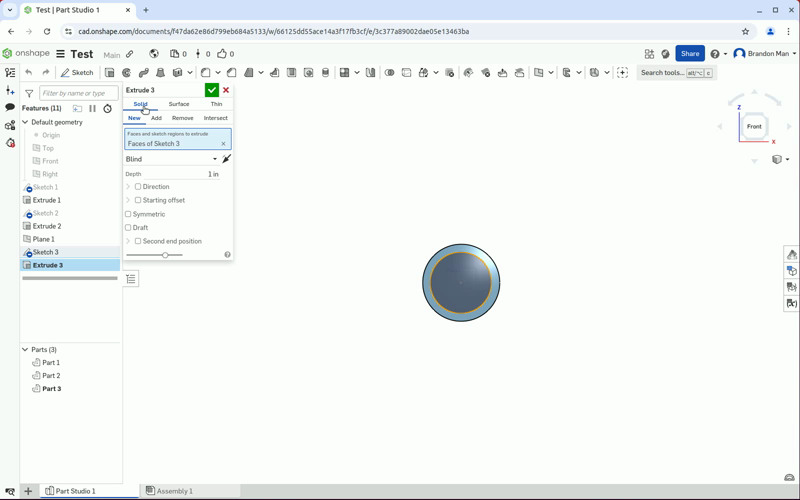
click(143, 106)
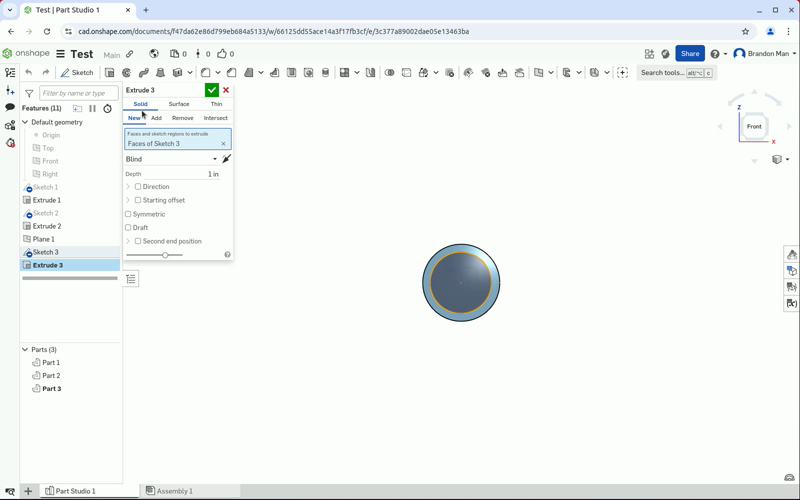
mouse_move(137, 120)
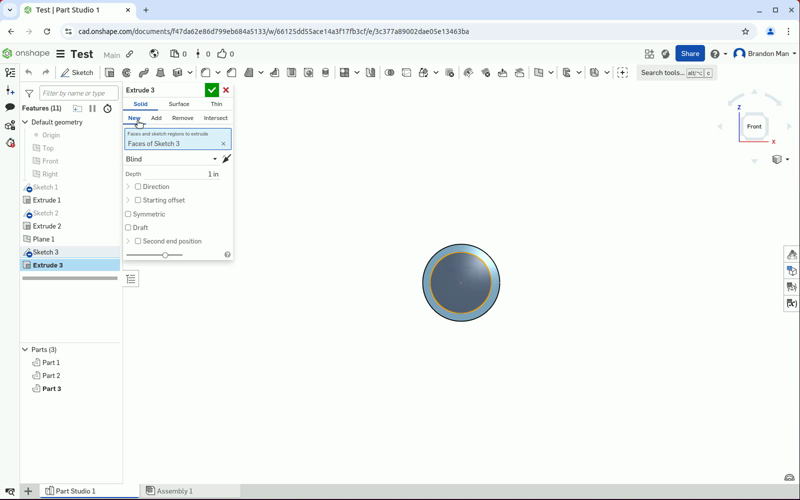
click(137, 120)
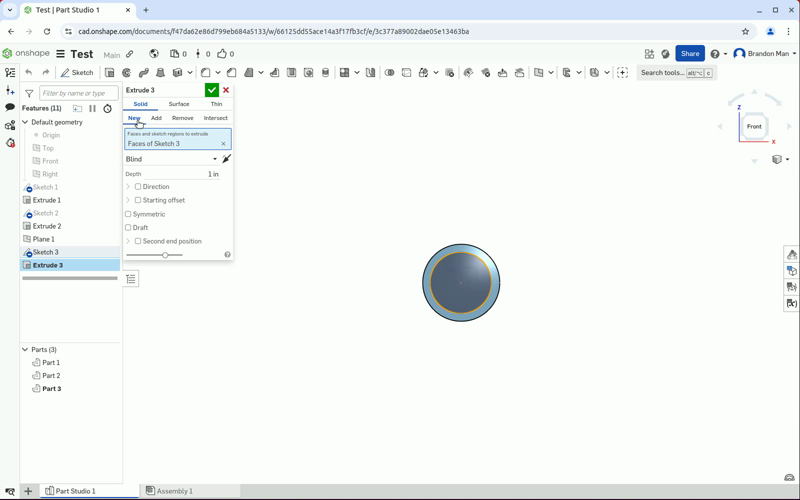
key(tab, 4)
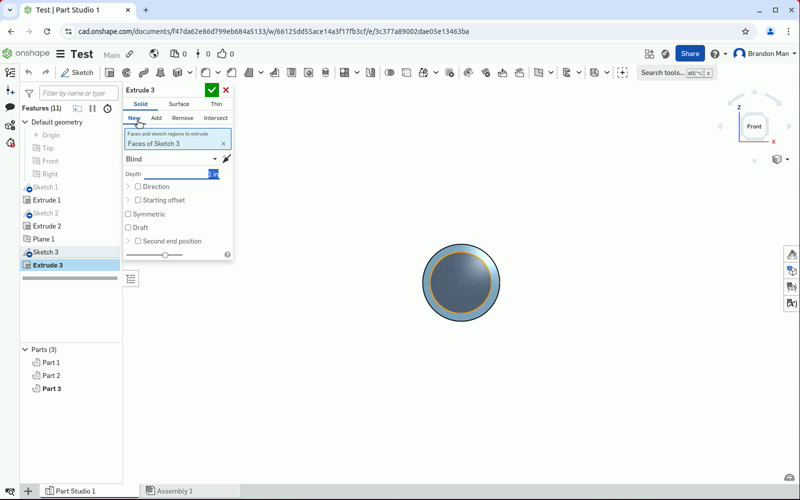
text(0.722)
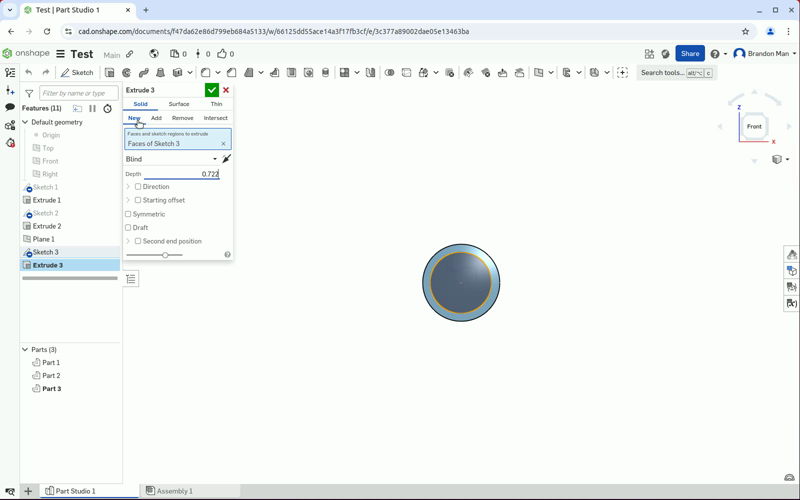
key(enter)
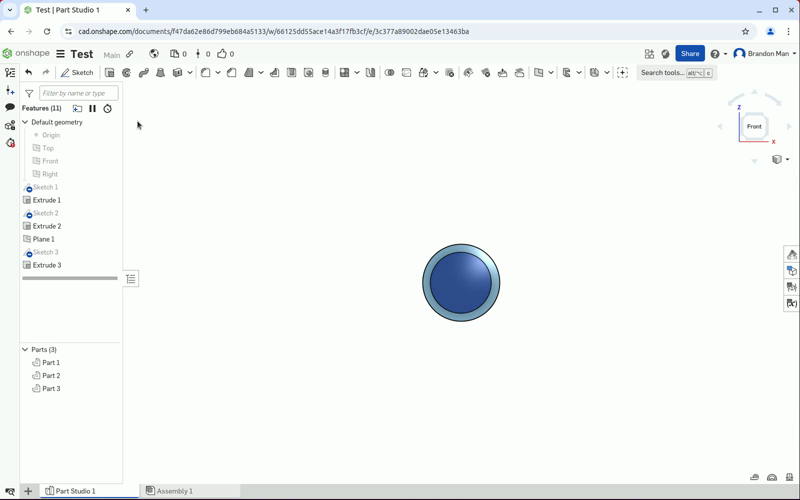
key(shift+h)
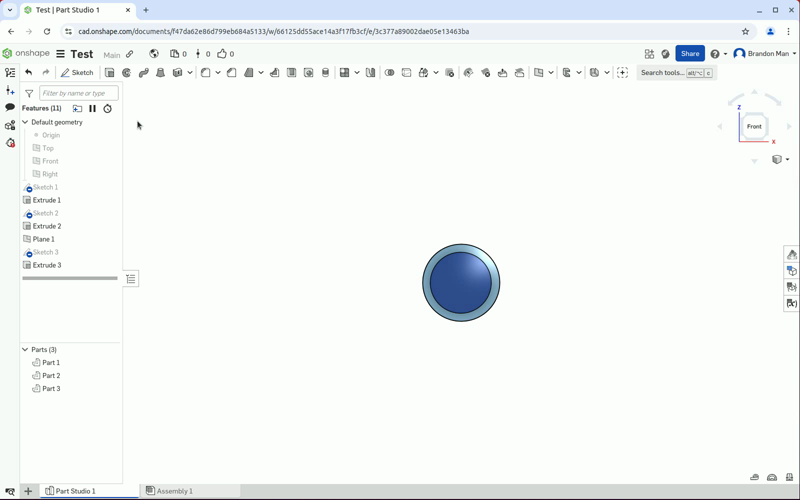
key(shift+h)
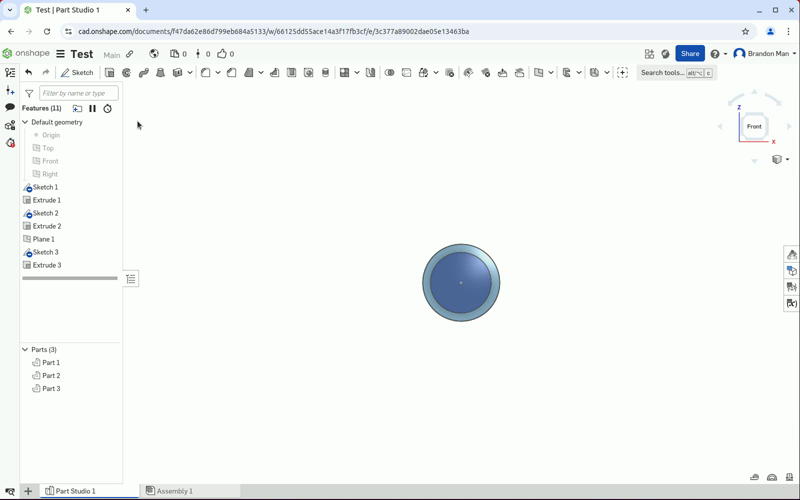
key(shift+7)
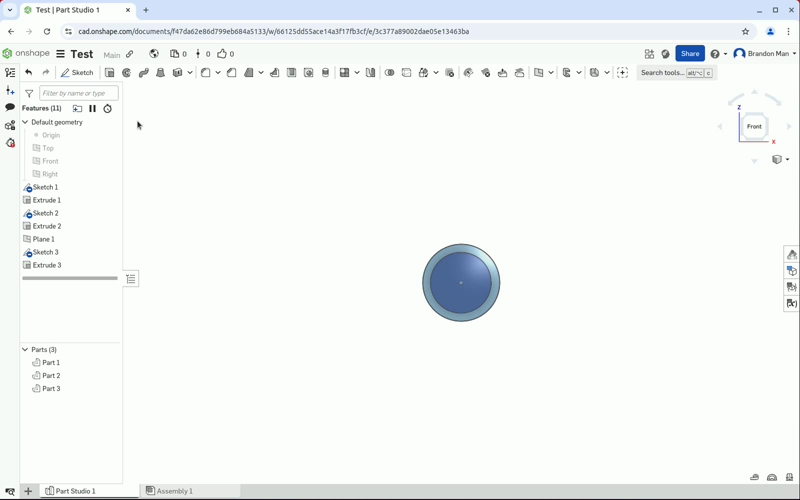
key(left, 2)
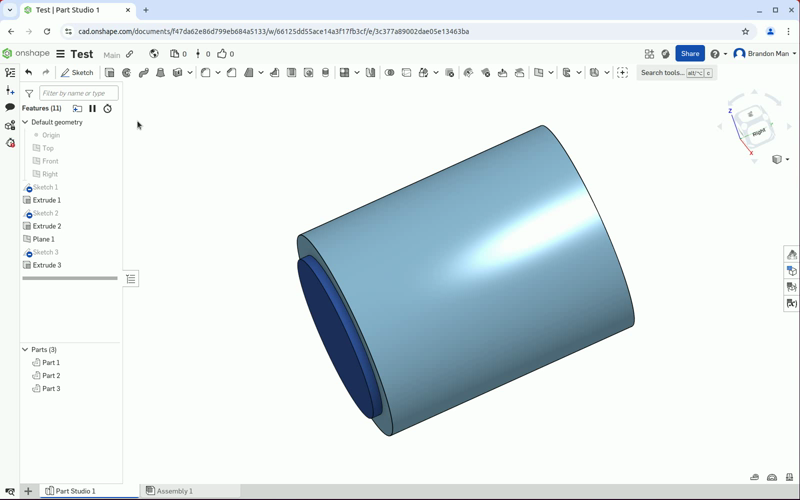
key(down, 2)
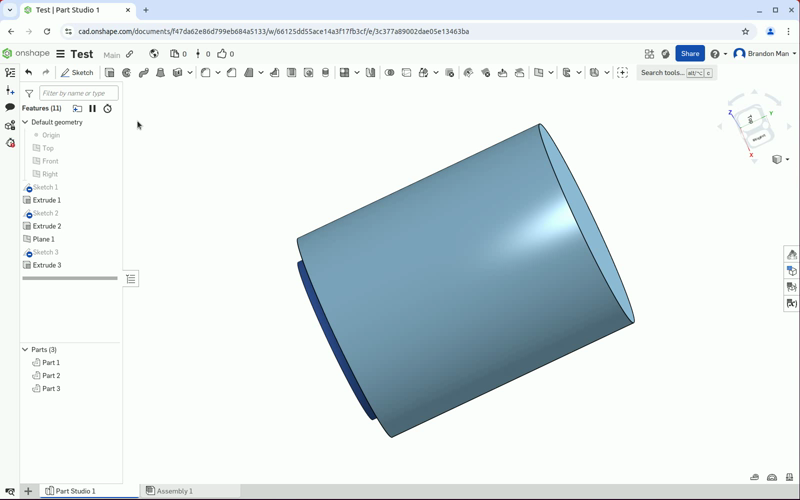
key(up, 2)
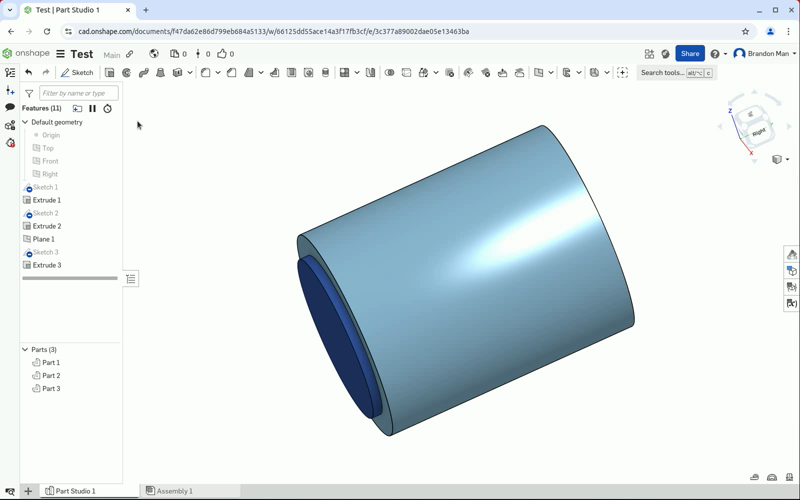
key(right, 2)
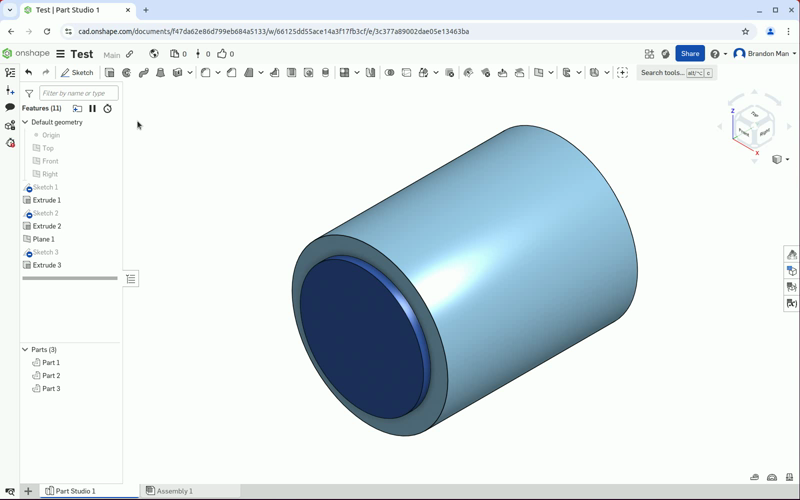
mouse_move(73, 189)
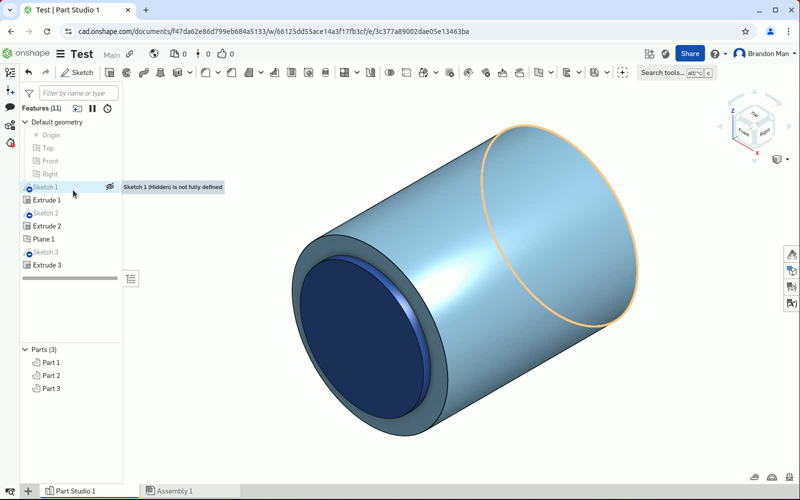
click(73, 189)